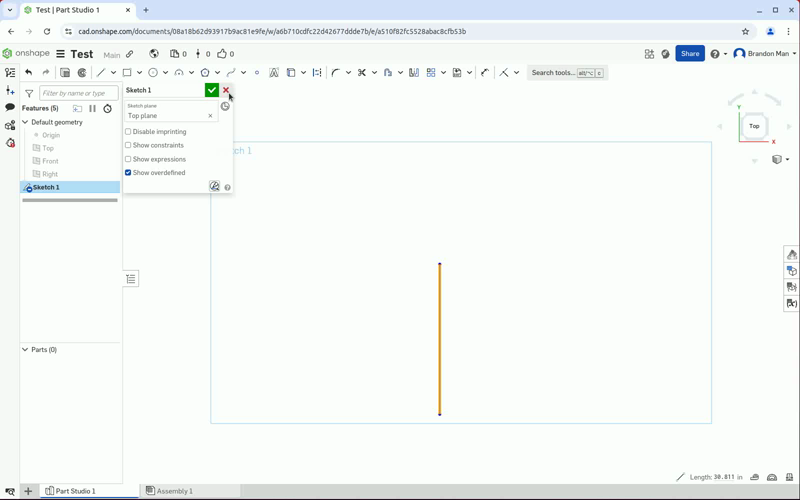
key(shift+h)
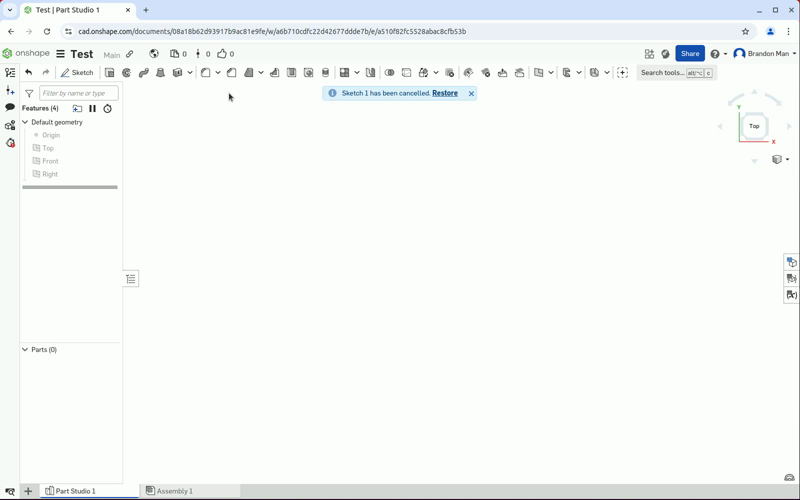
mouse_move(73, 352)
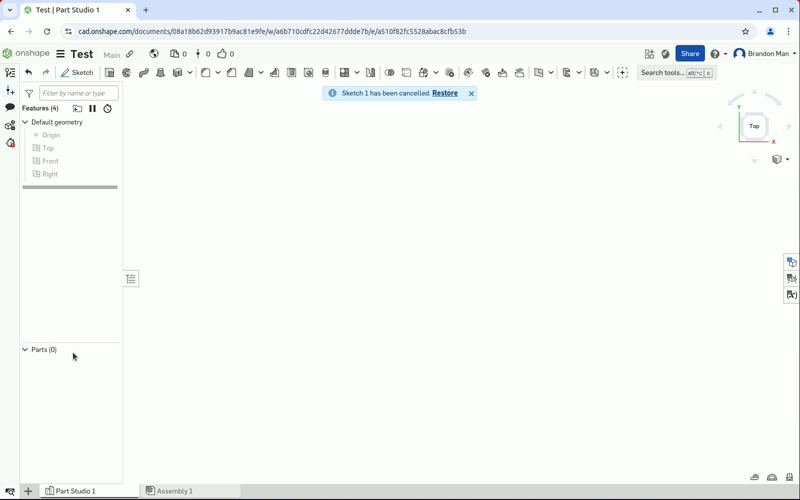
key(y)
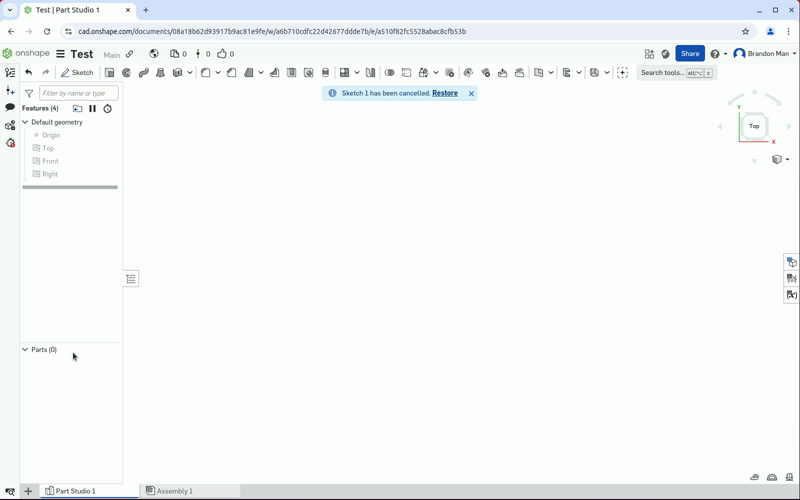
key(shift+p)
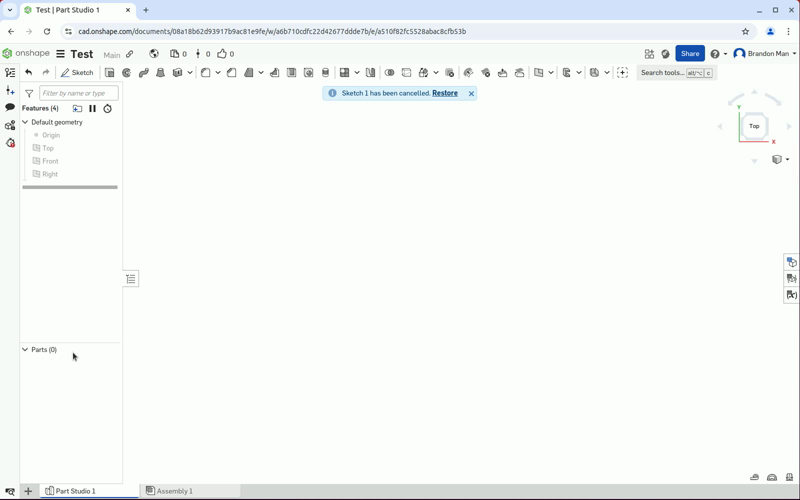
key(space)
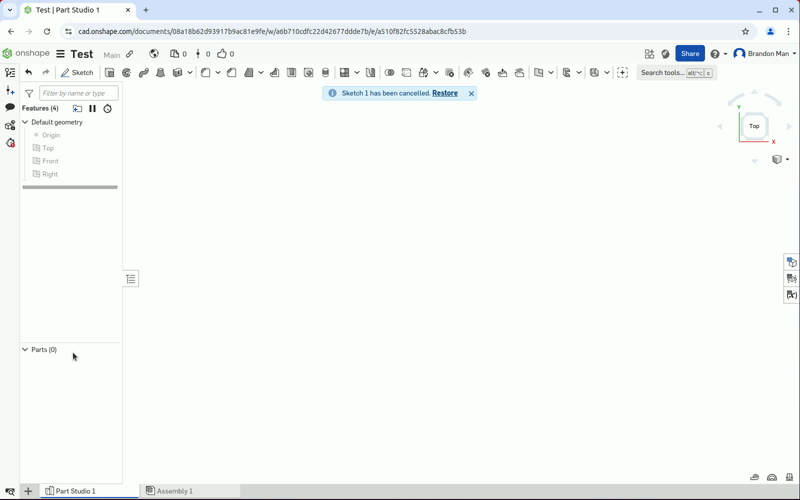
key_down(shift)
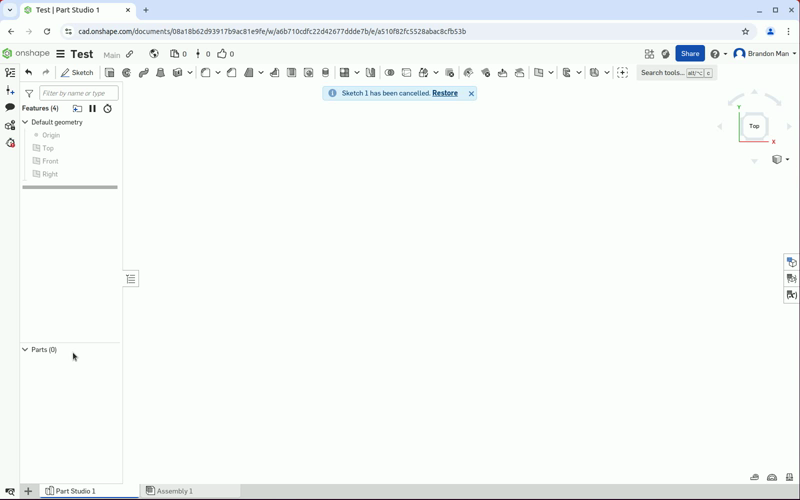
key(up)
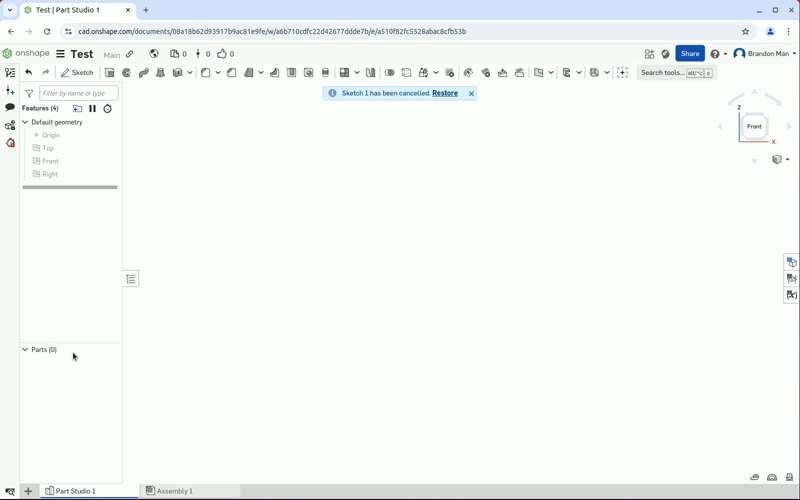
key_up(shift)
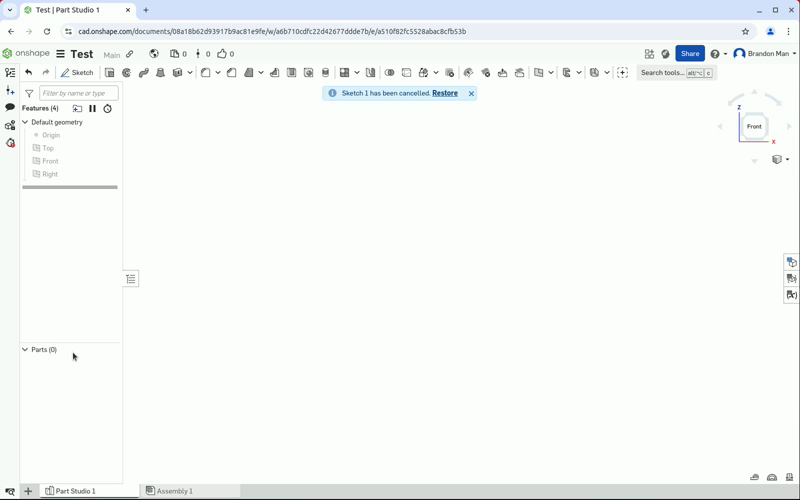
mouse_move(73, 352)
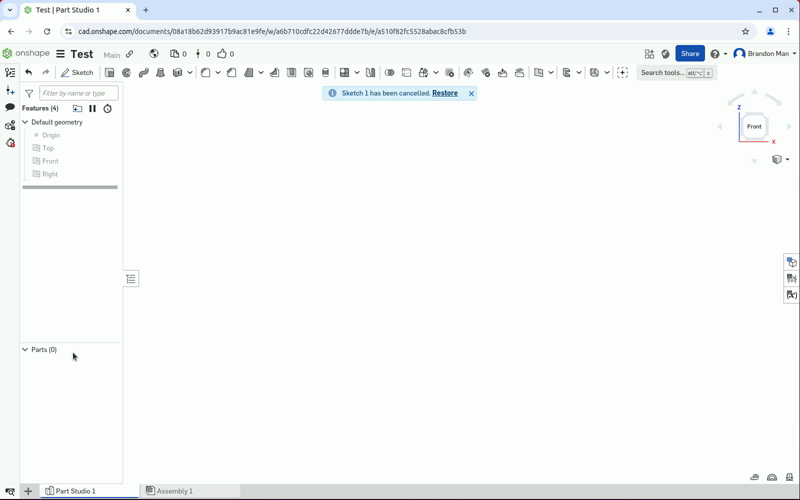
key(shift+y)
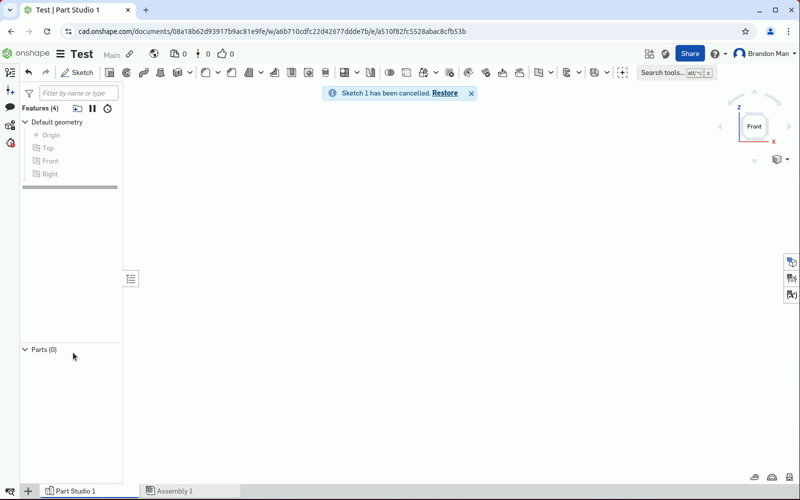
key(shift+s)
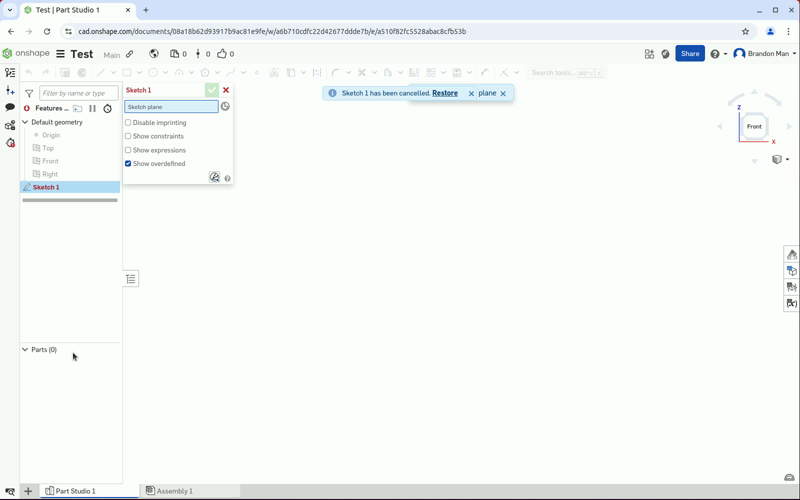
mouse_move(73, 163)
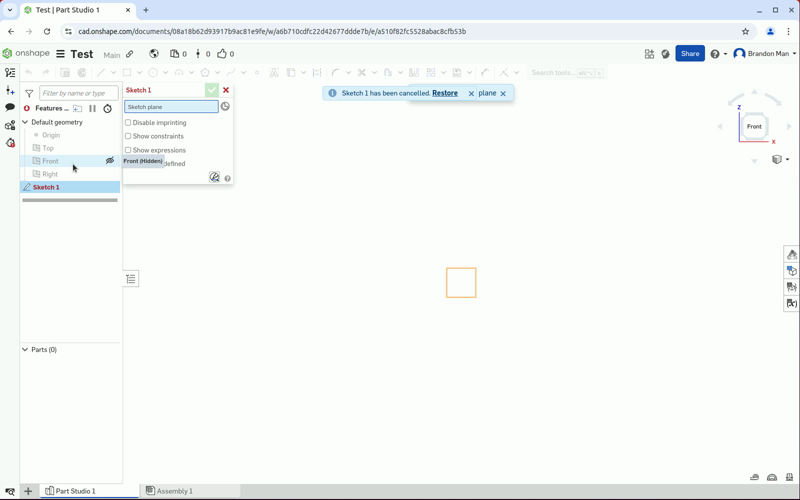
click(73, 163)
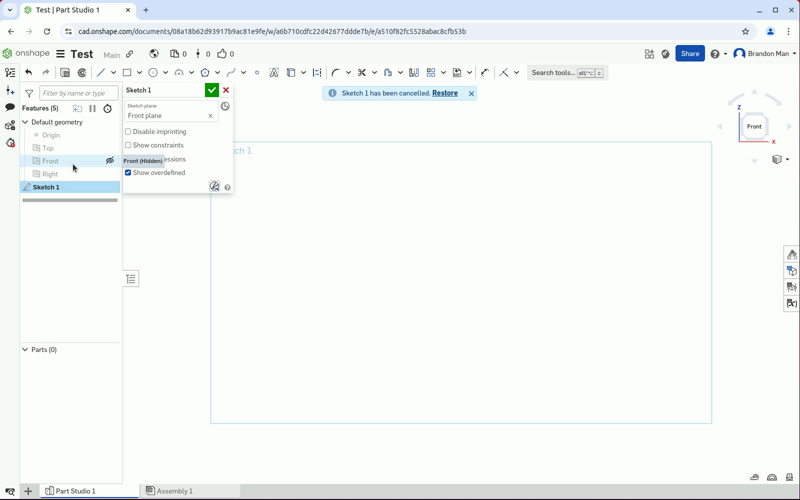
mouse_move(73, 352)
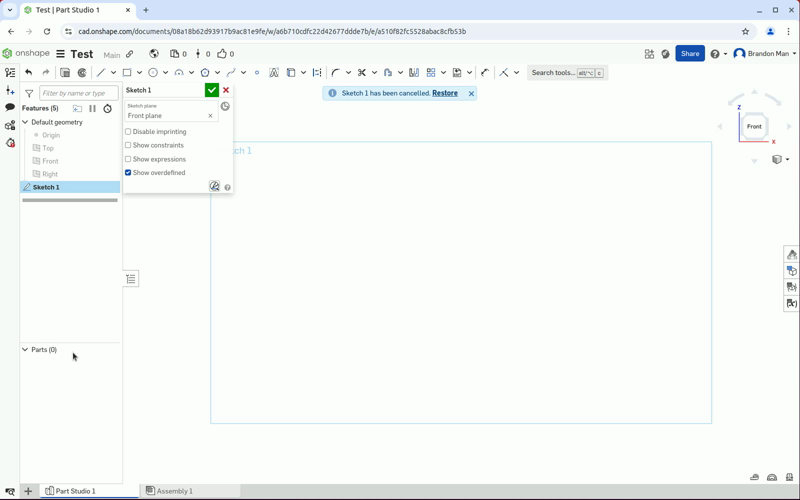
key(y)
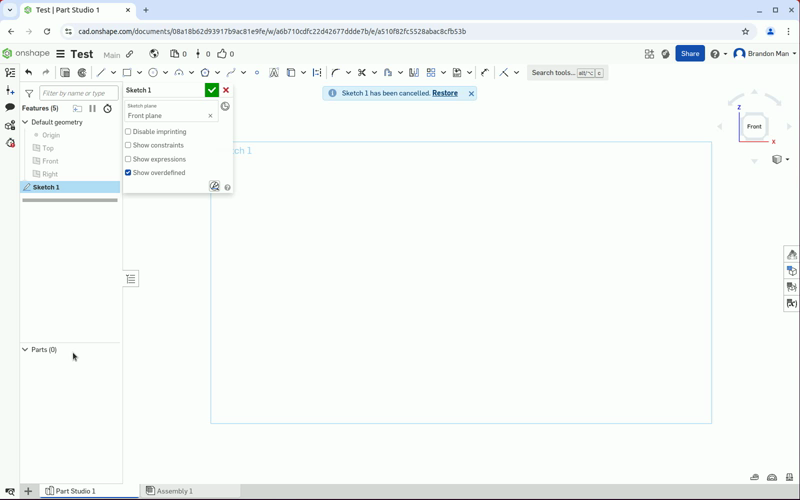
key(l)
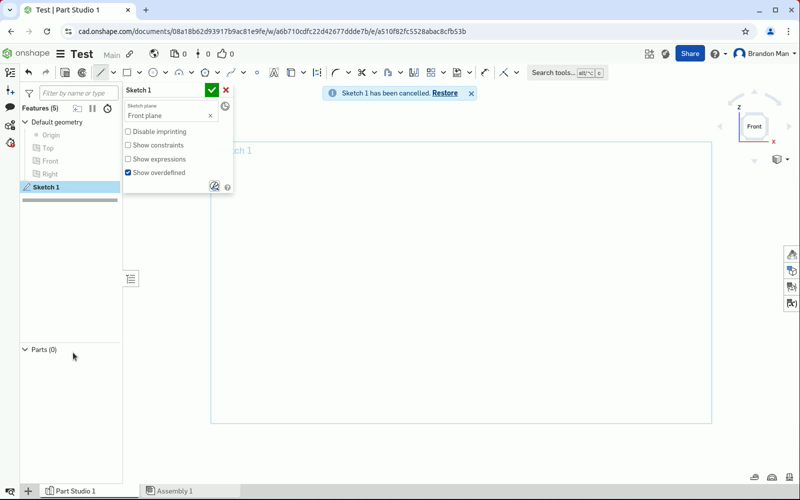
key_down(shift)
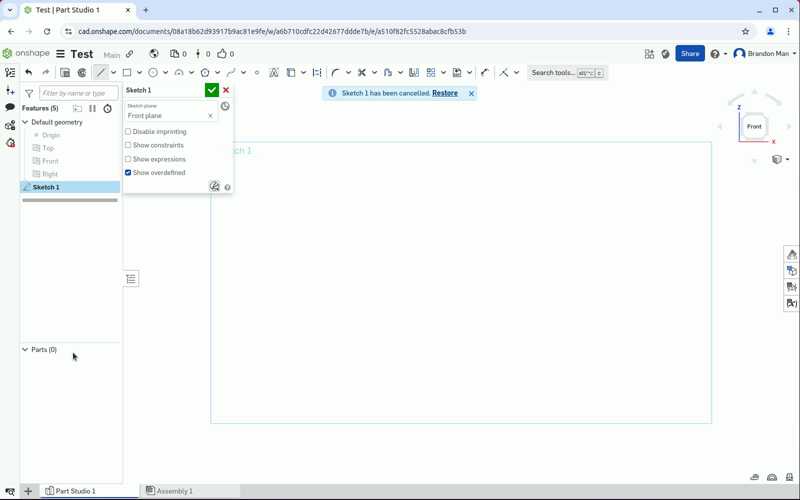
mouse_move(481, 239)
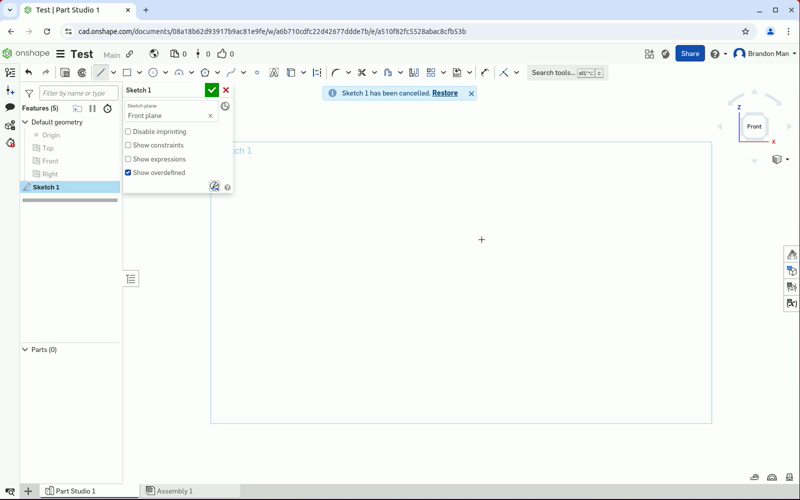
click(481, 239)
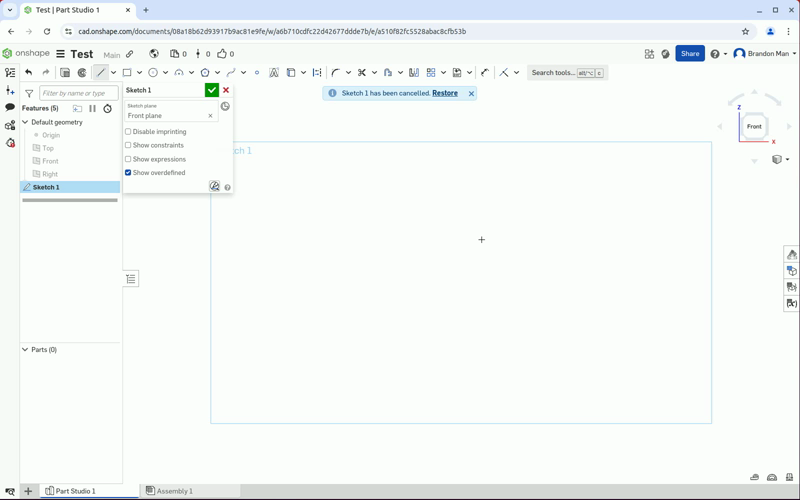
key_up(shift)
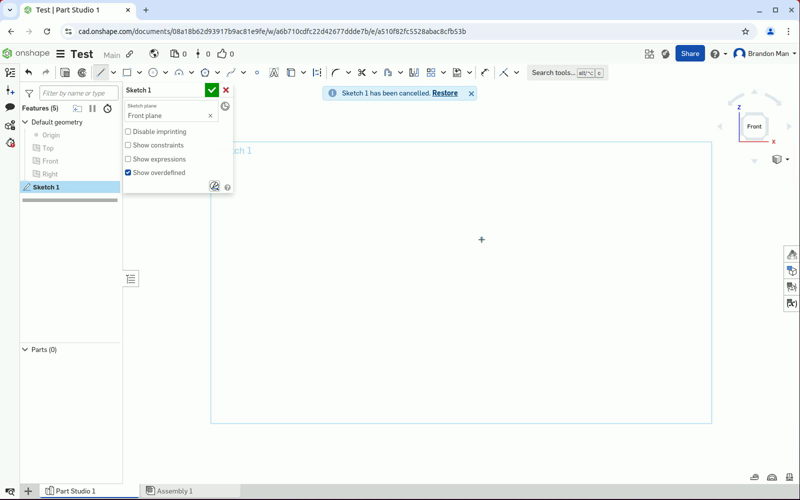
key_down(shift)
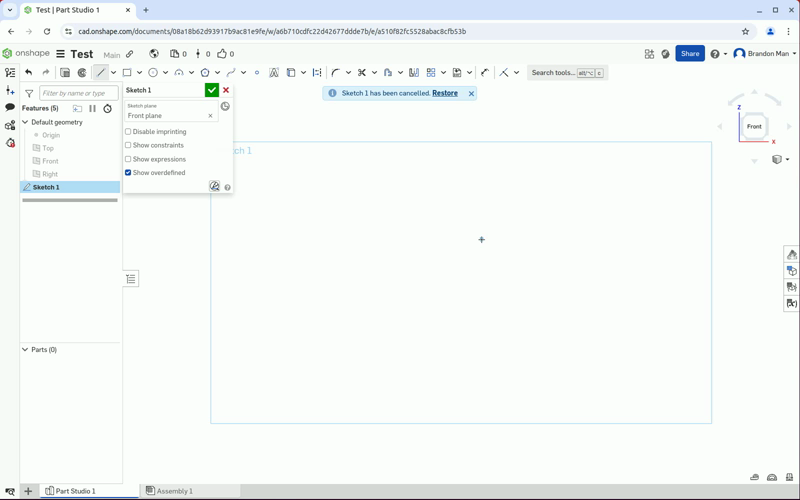
mouse_move(573, 239)
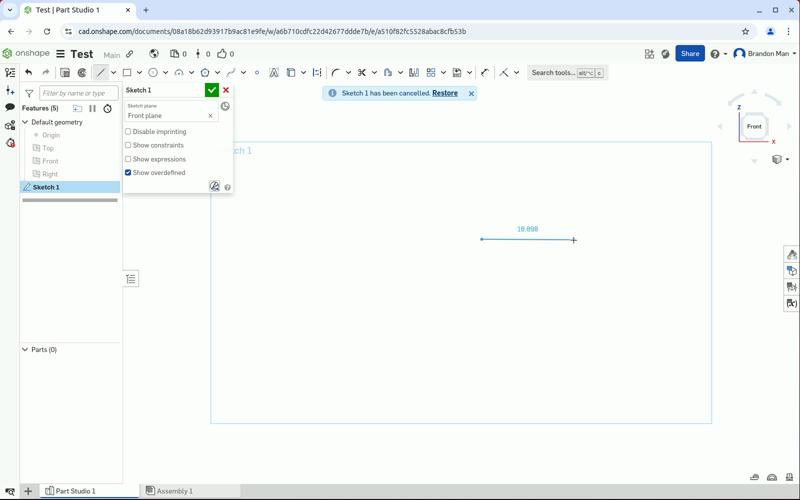
click(573, 239)
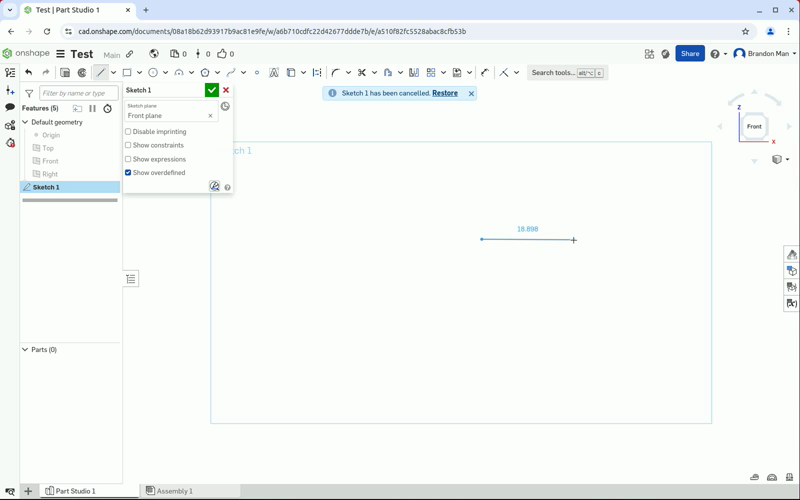
key_up(shift)
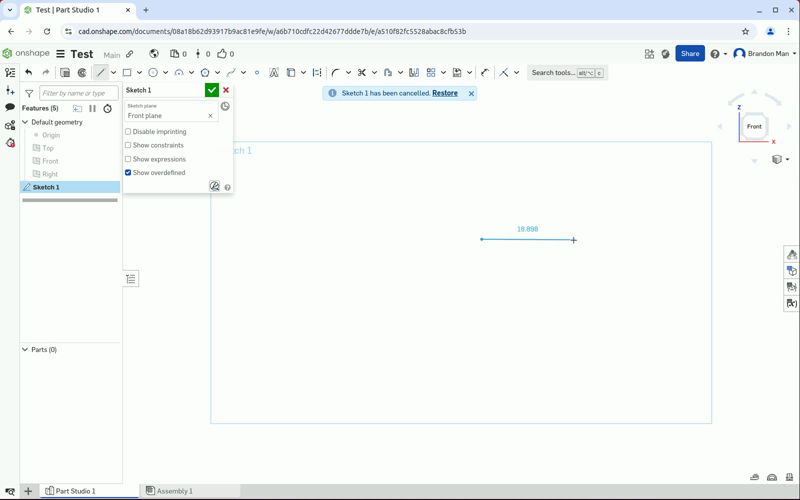
key_down(shift)
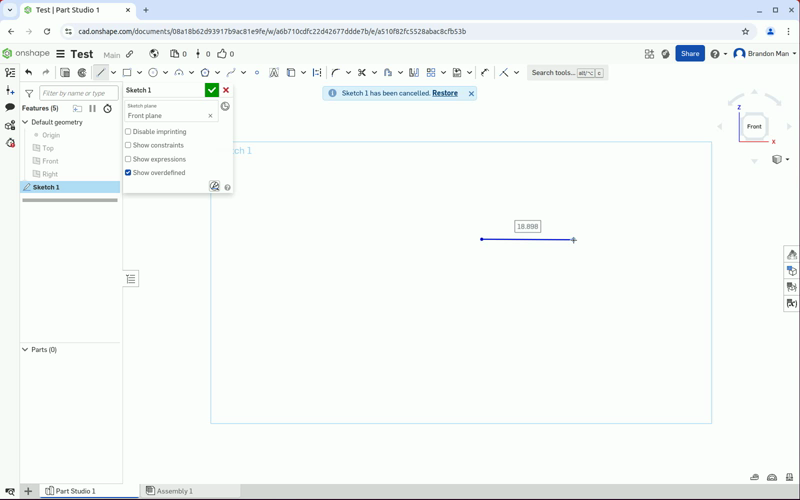
mouse_move(589, 239)
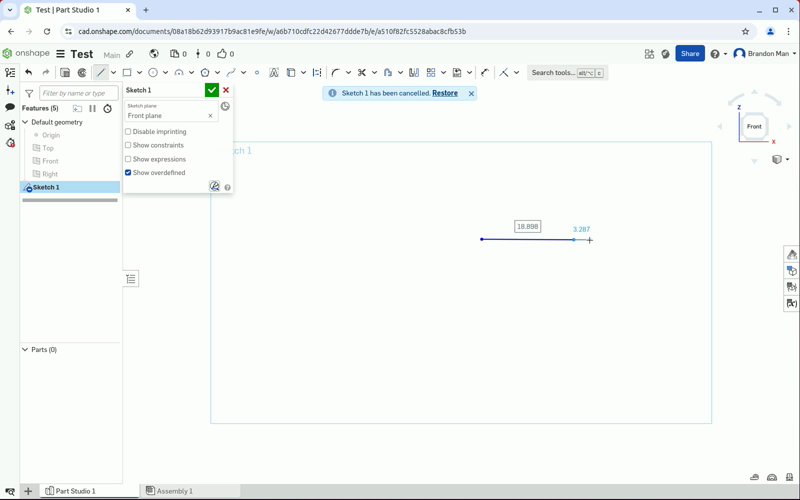
mouse_move(573, 207)
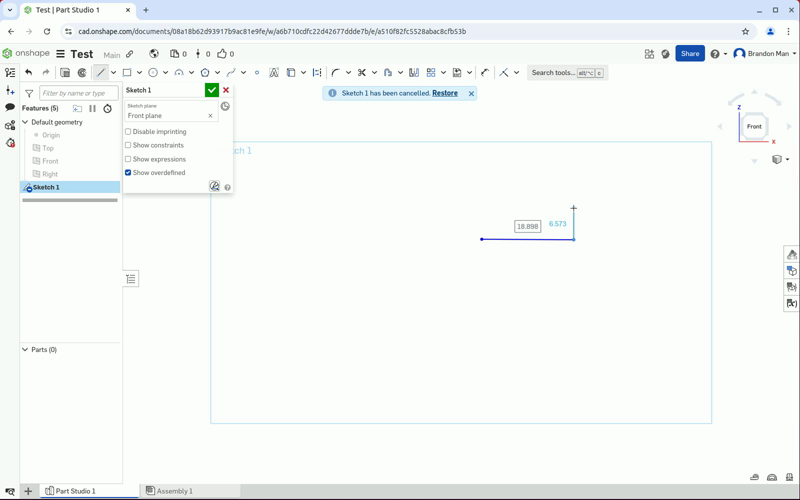
click(573, 207)
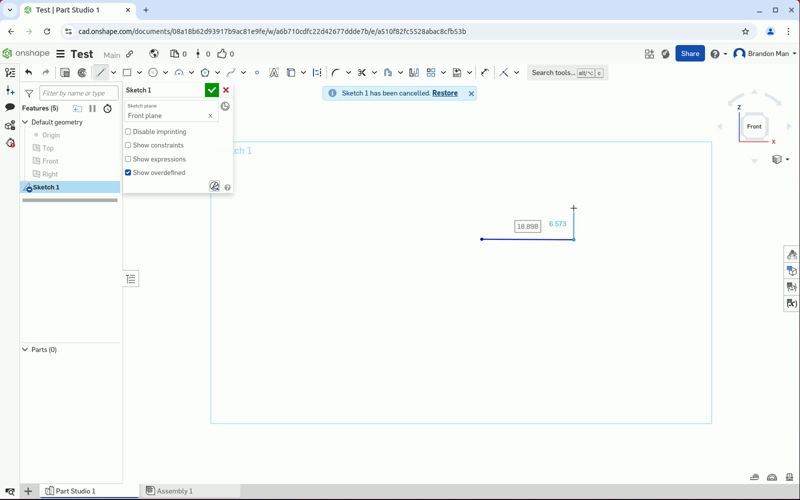
key_up(shift)
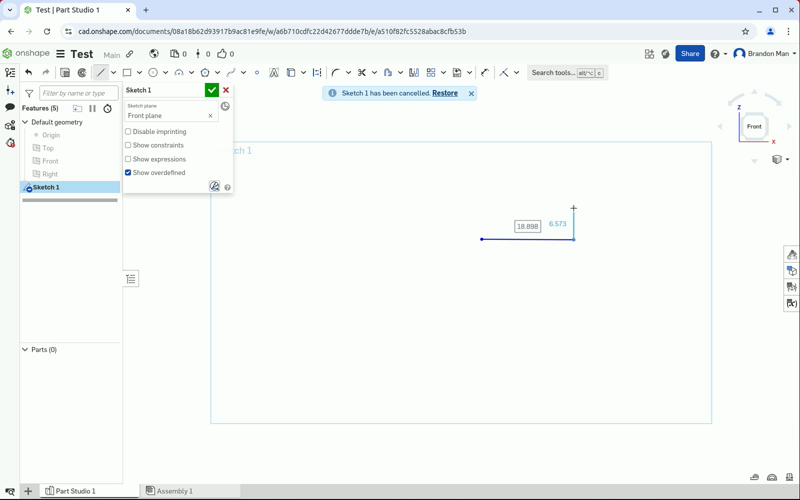
key_down(shift)
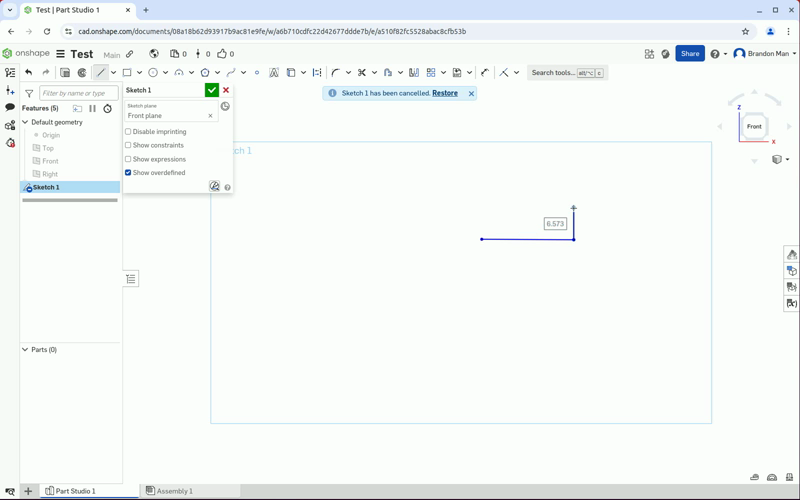
mouse_move(481, 207)
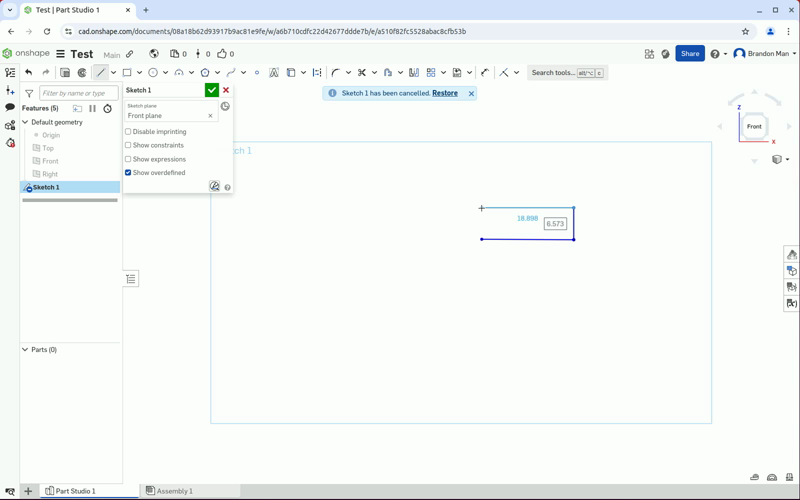
click(481, 207)
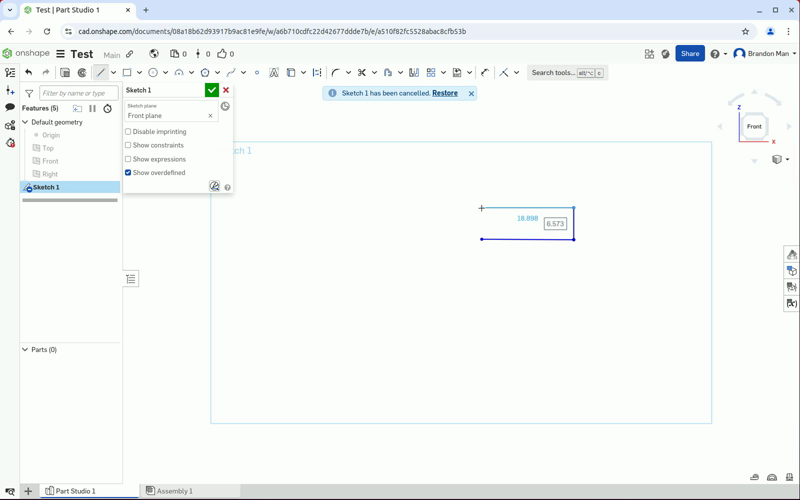
key_up(shift)
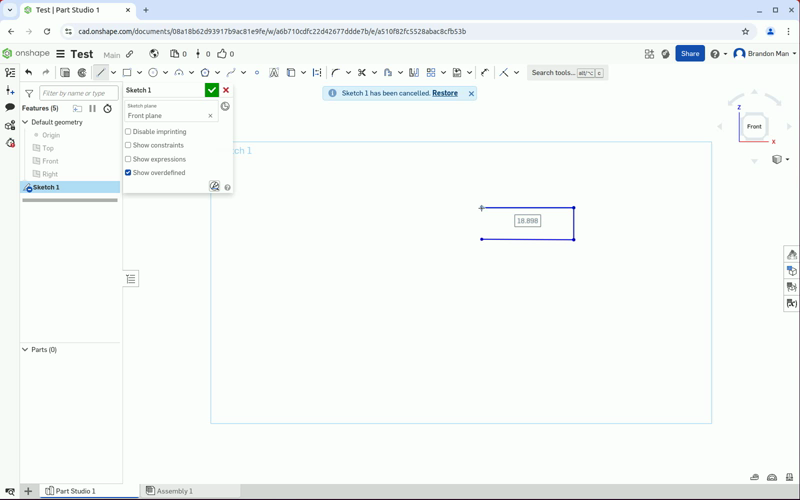
mouse_move(511, 207)
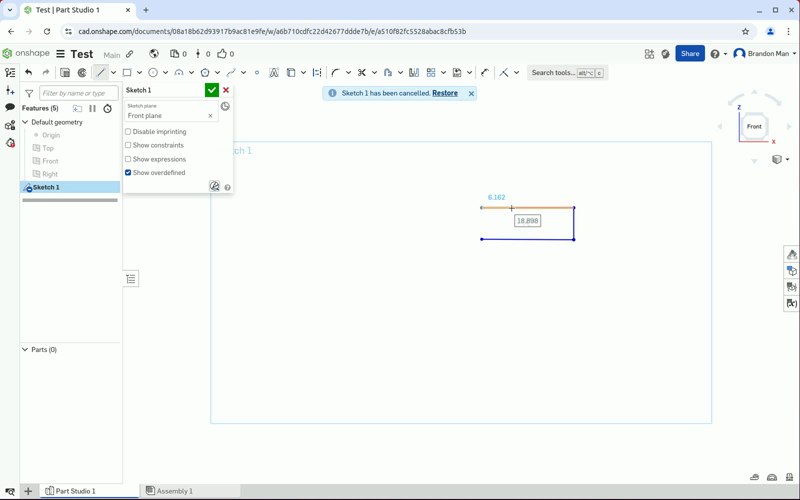
key_down(shift)
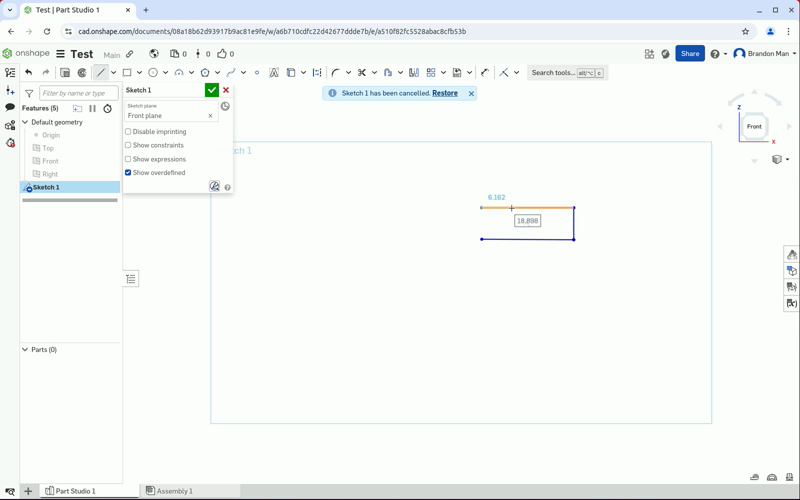
mouse_move(481, 239)
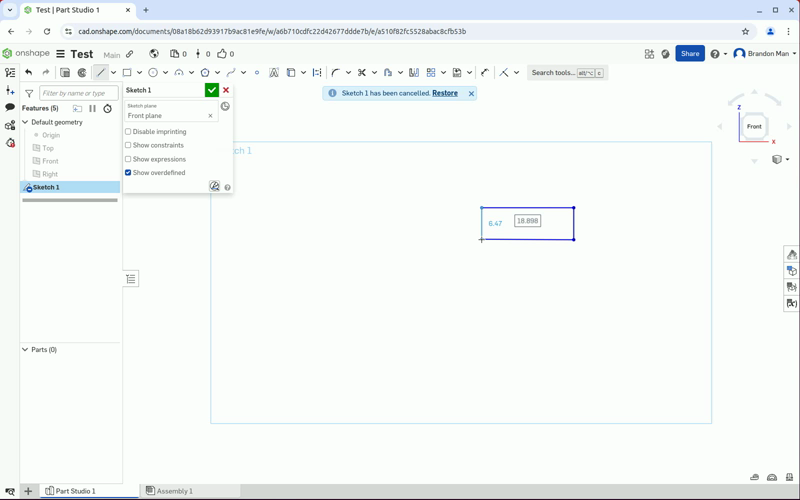
key_up(shift)
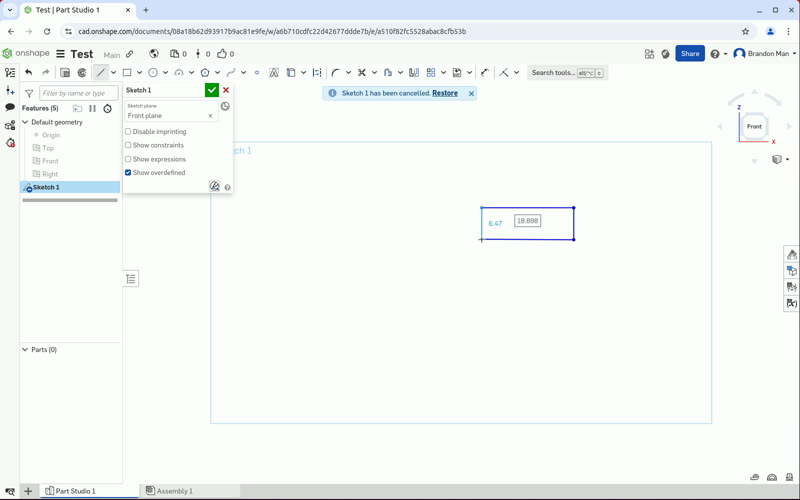
click(481, 239)
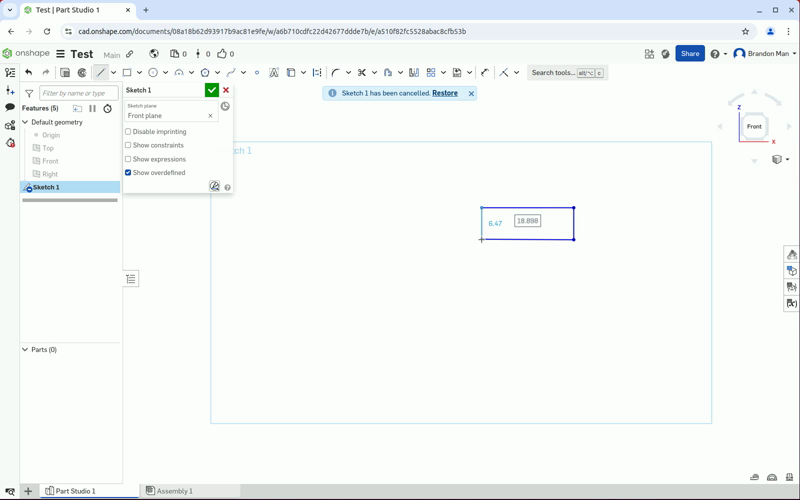
key(esc)
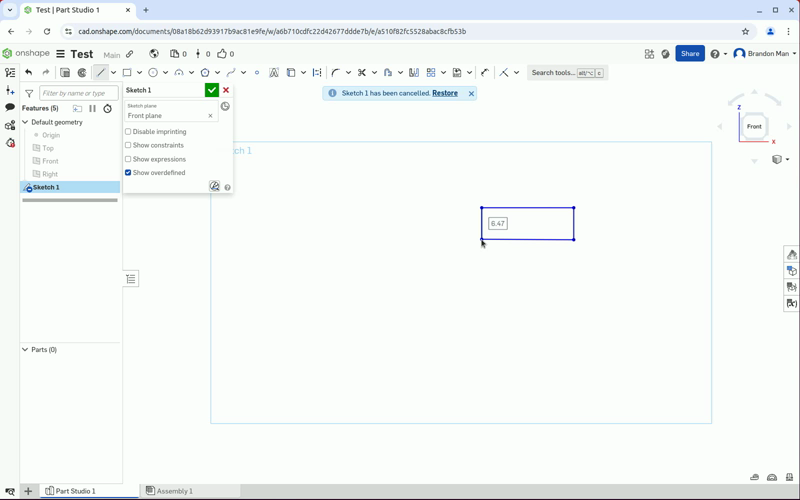
mouse_move(551, 227)
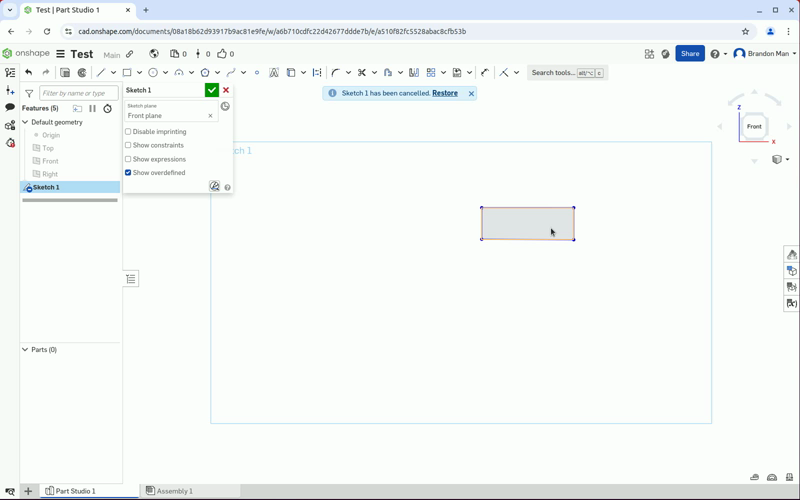
click(551, 227)
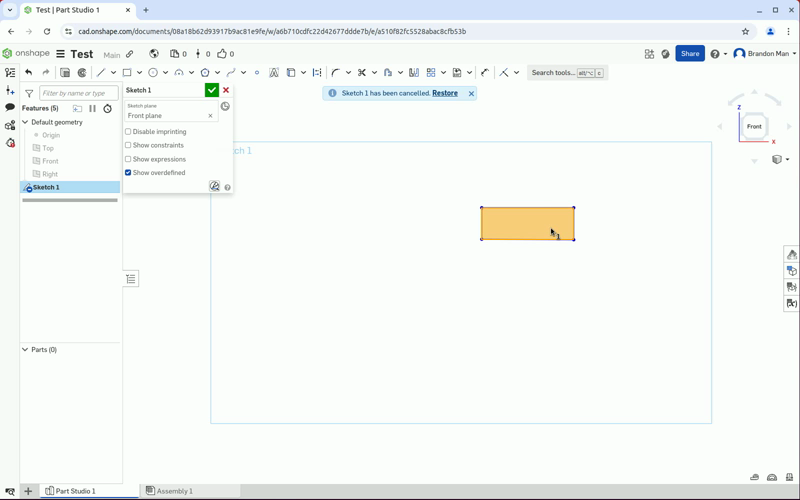
mouse_move(73, 352)
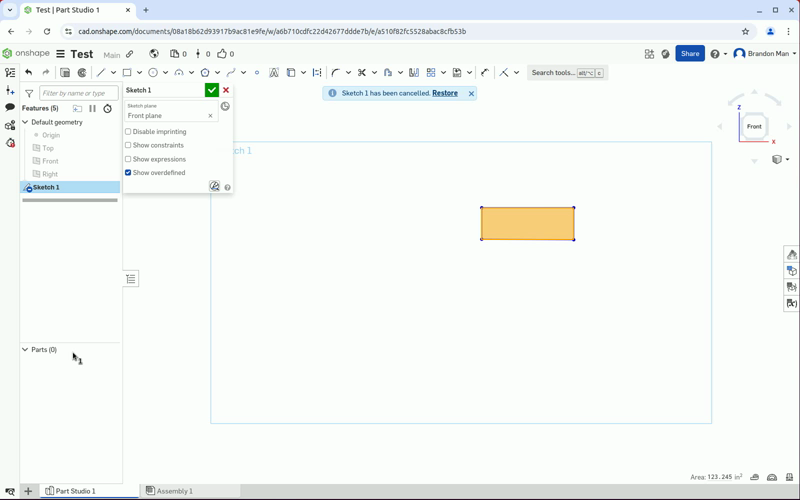
key(shift+y)
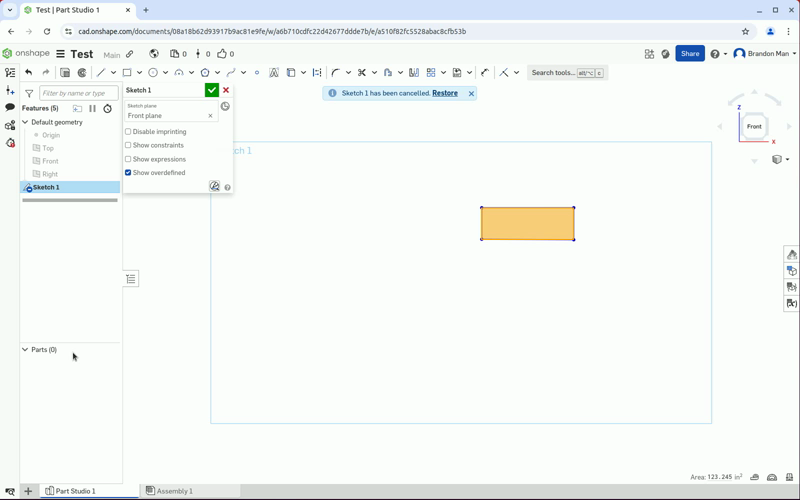
key(shift+e)
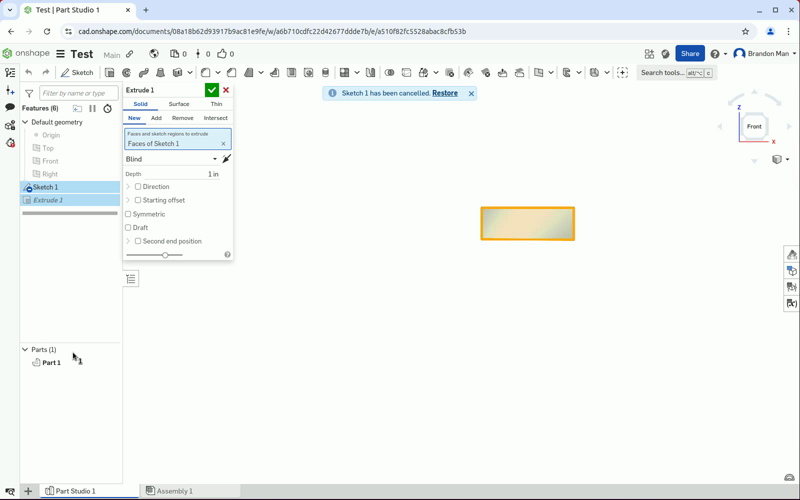
mouse_move(143, 106)
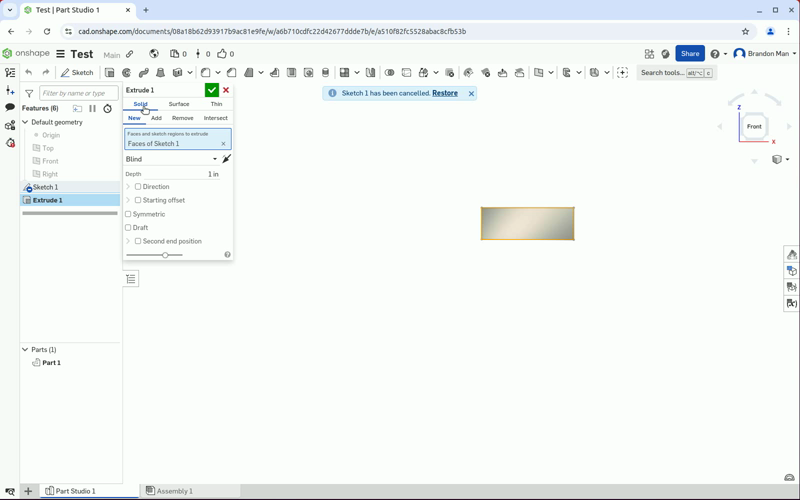
click(143, 106)
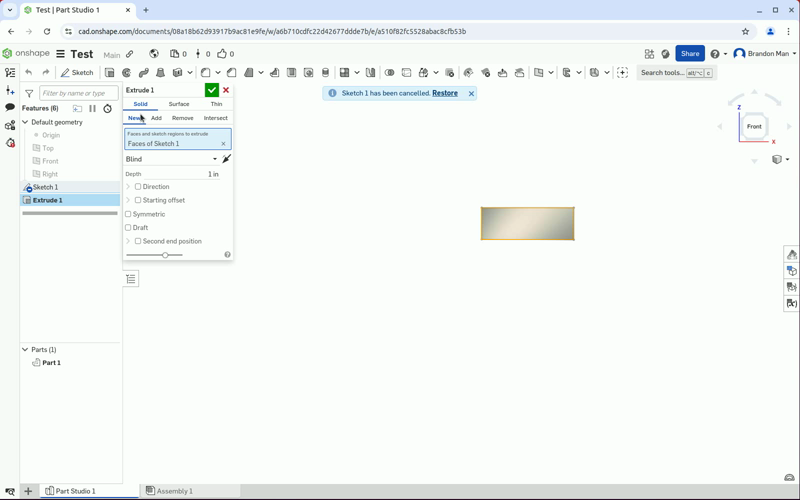
mouse_move(137, 120)
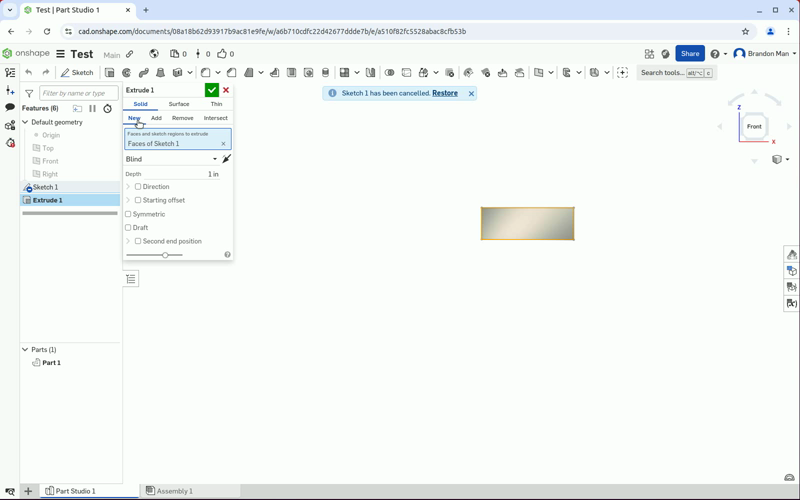
click(137, 120)
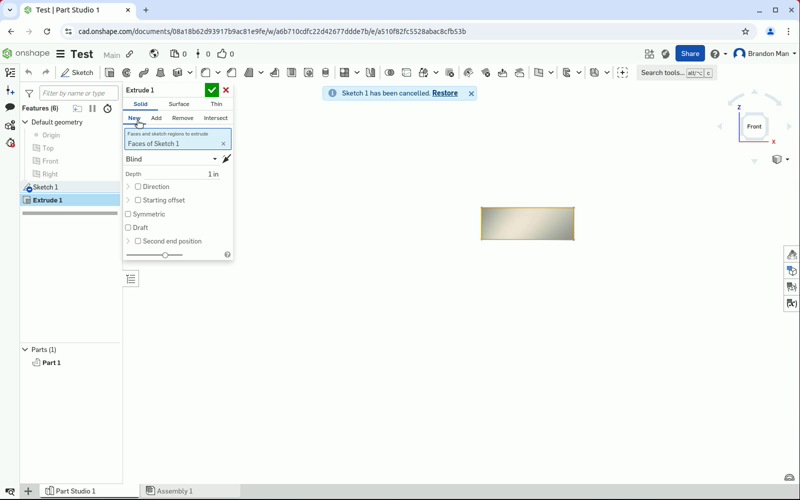
key(tab, 4)
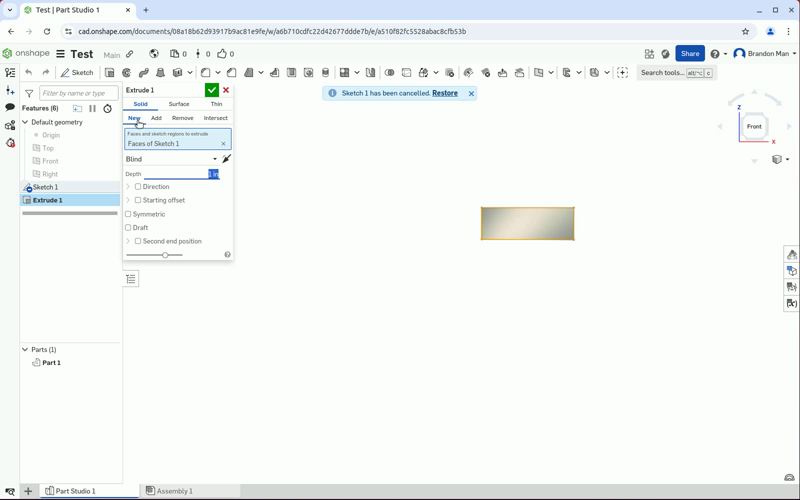
text(4.333)
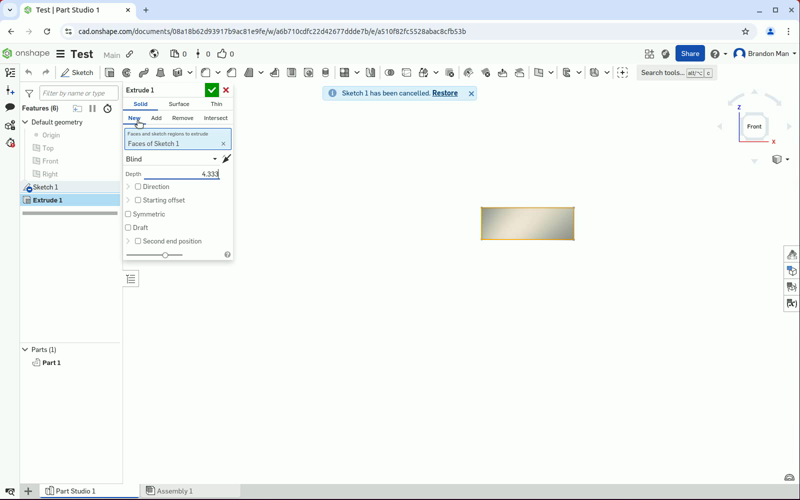
key(enter)
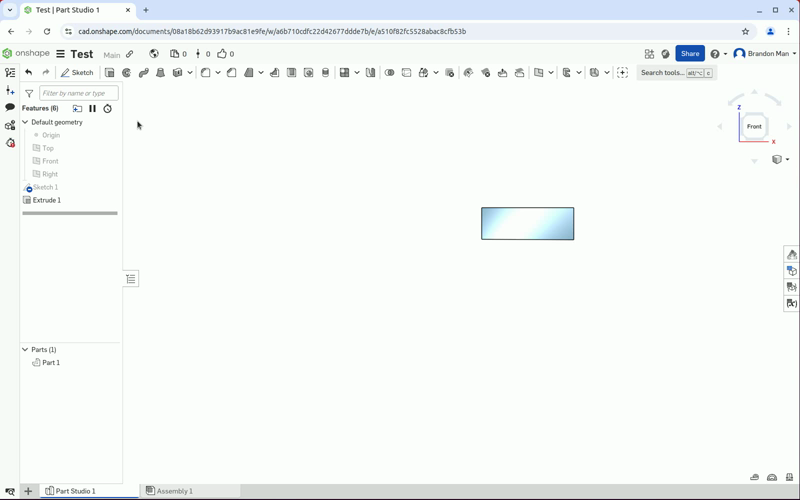
key(shift+h)
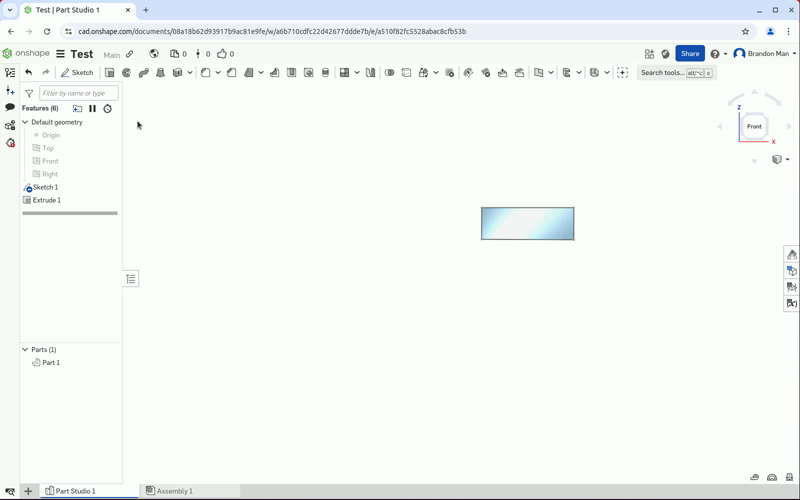
key(shift+h)
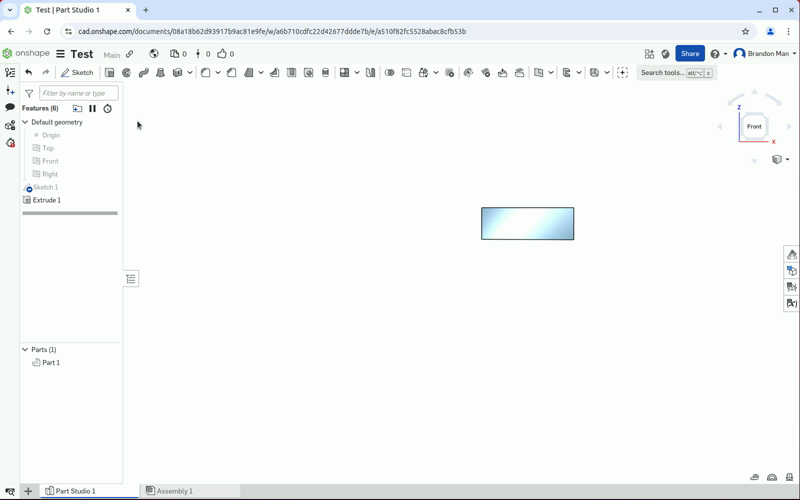
mouse_move(73, 189)
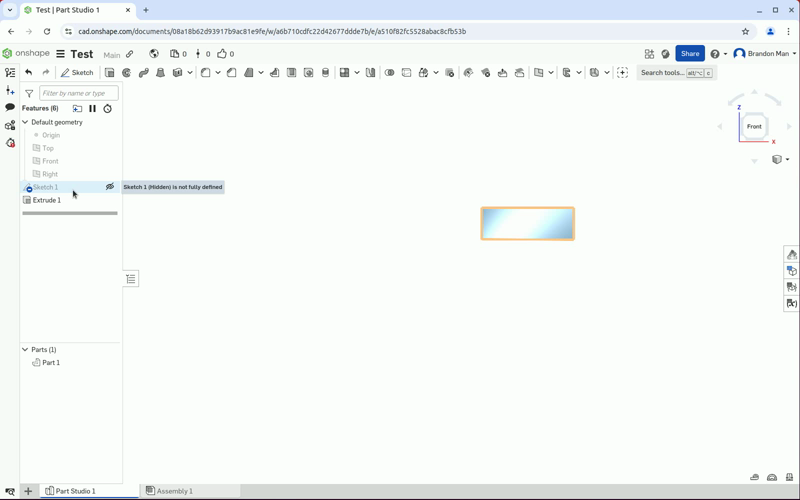
click(73, 189)
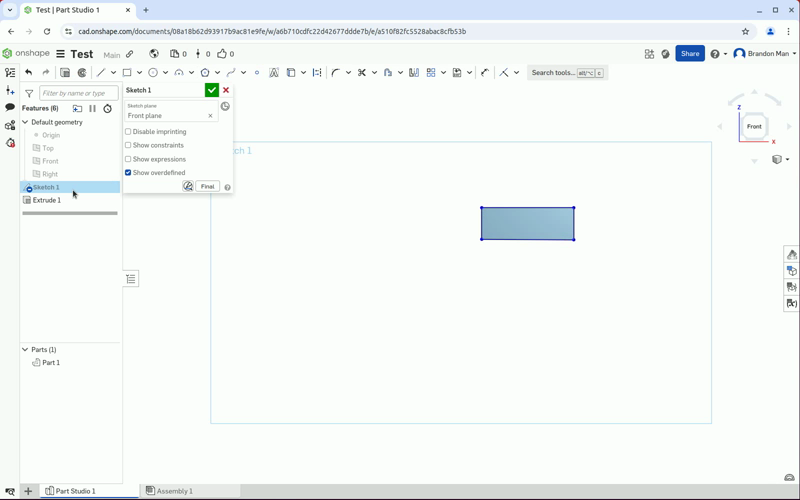
mouse_move(229, 92)
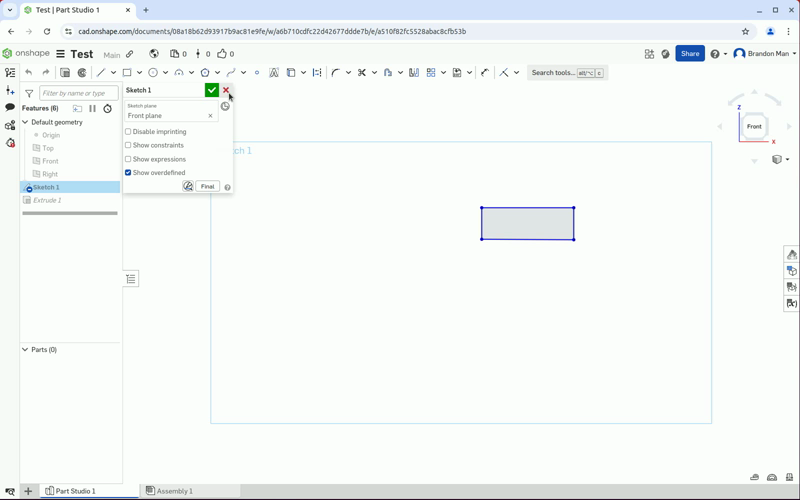
click(229, 92)
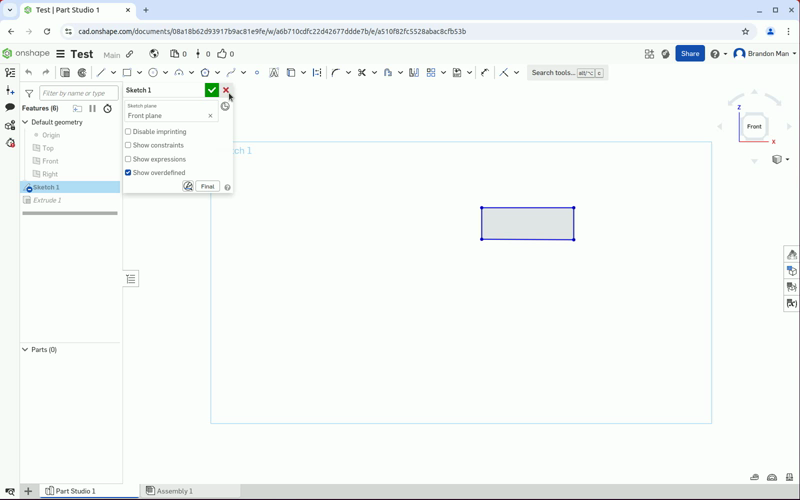
key(shift+s)
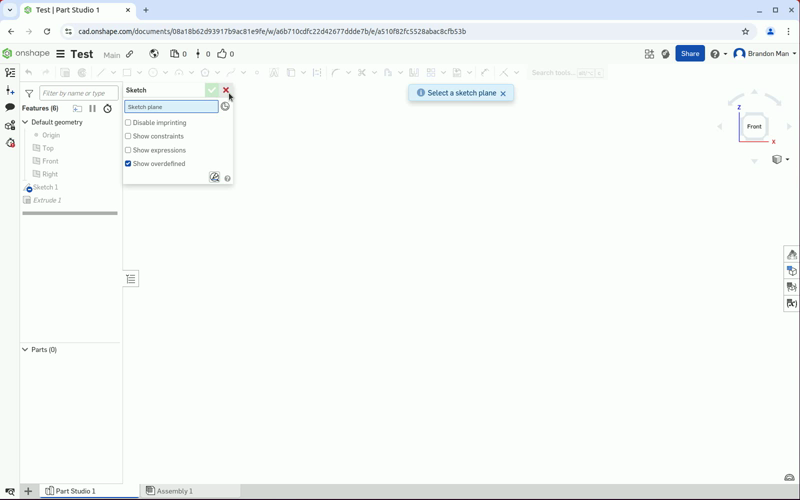
mouse_move(73, 163)
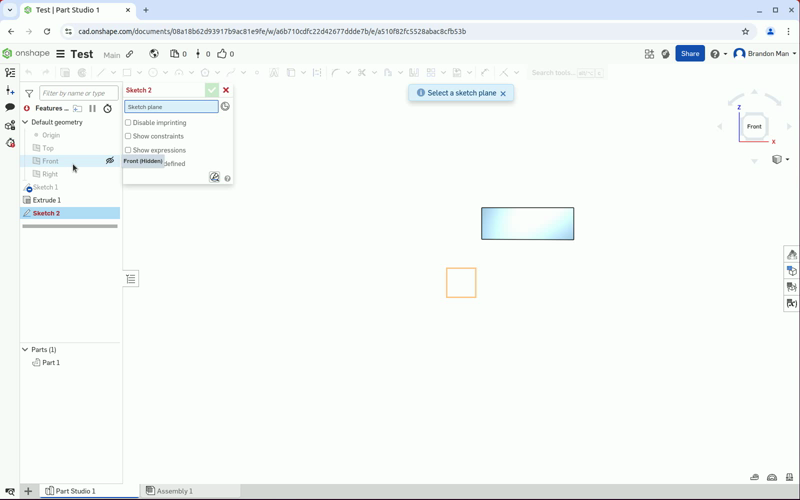
click(73, 163)
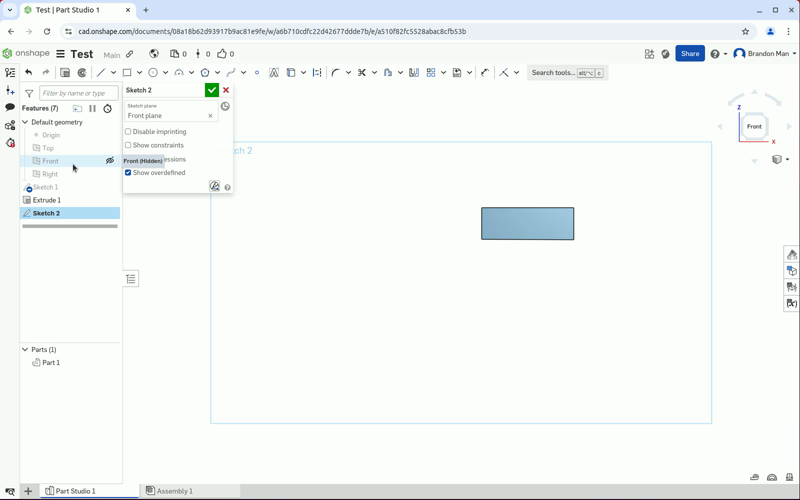
mouse_move(73, 352)
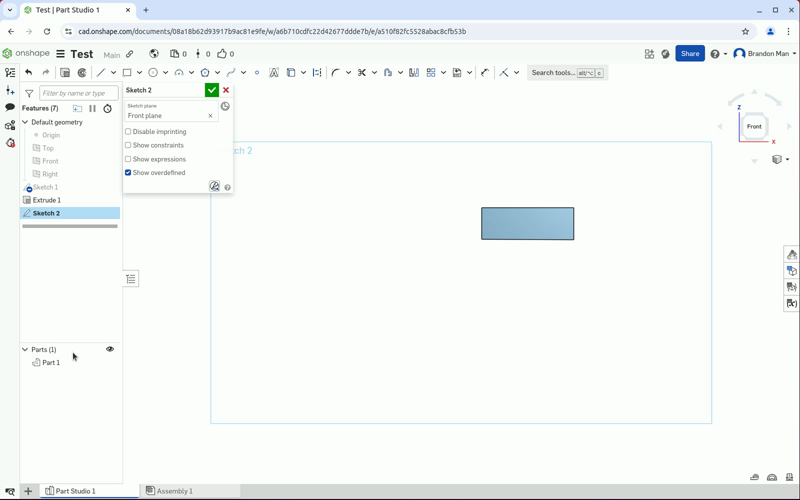
key(y)
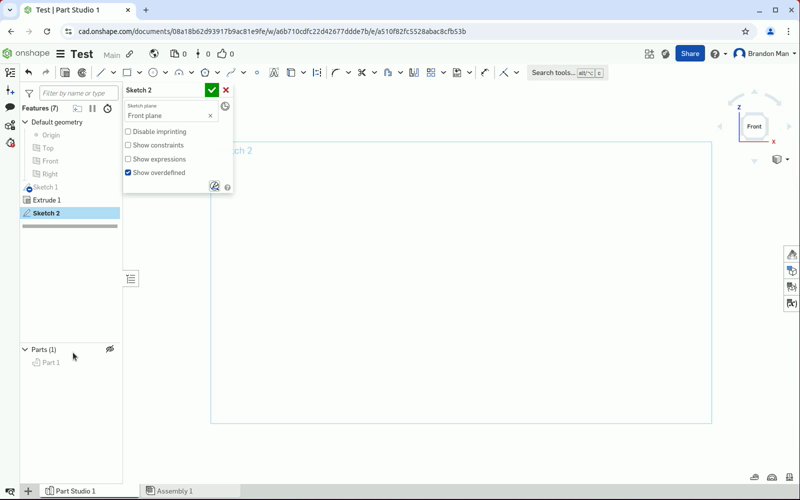
key(l)
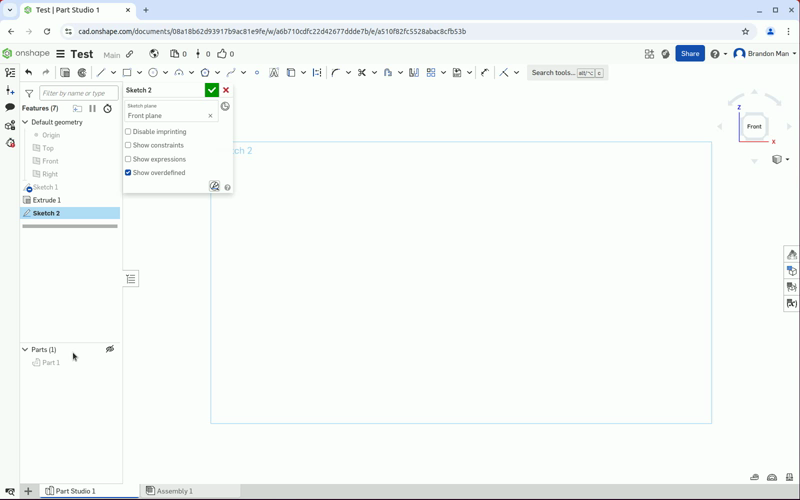
key_down(shift)
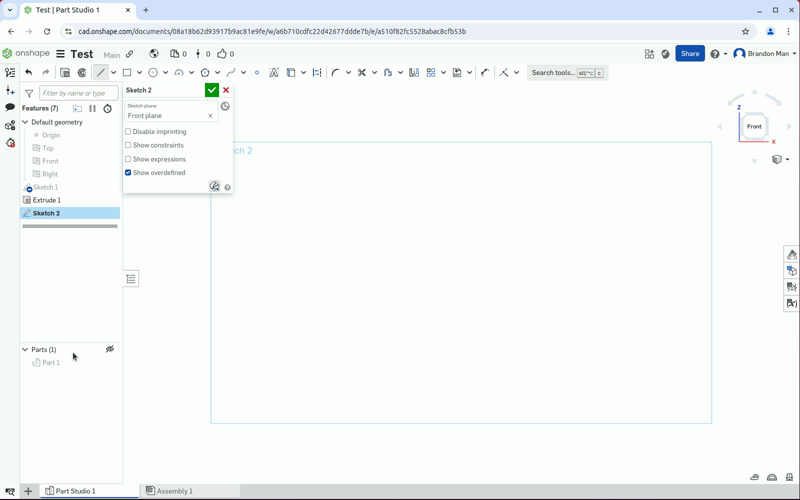
mouse_move(439, 357)
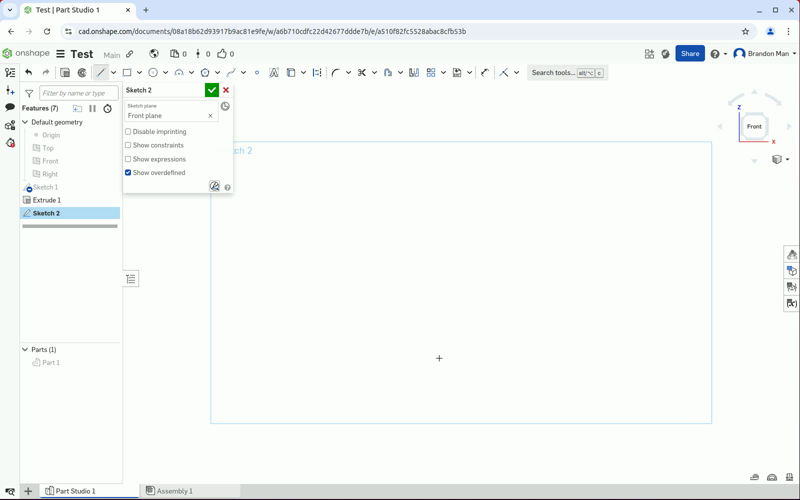
click(439, 357)
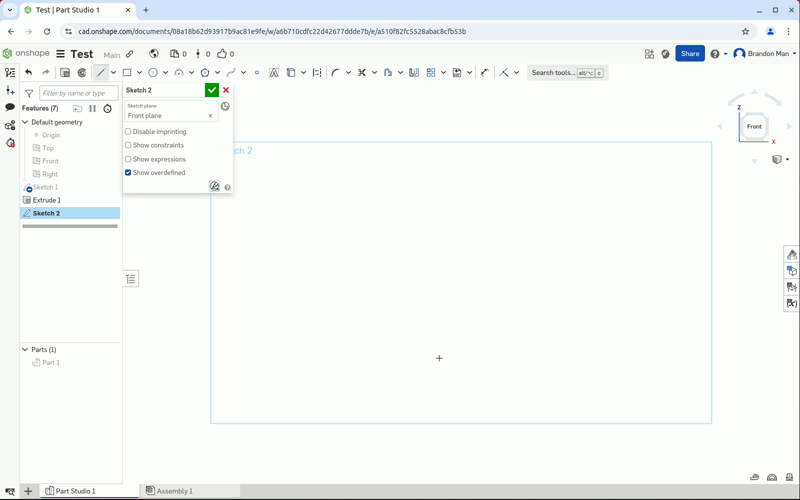
key_up(shift)
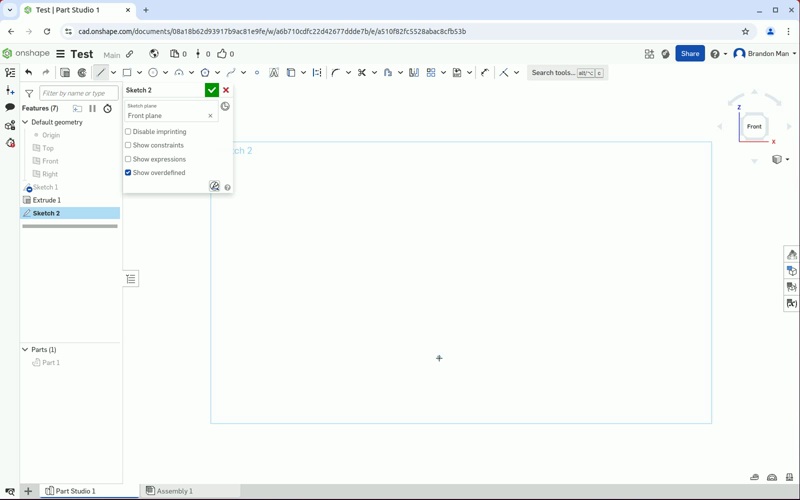
key_down(shift)
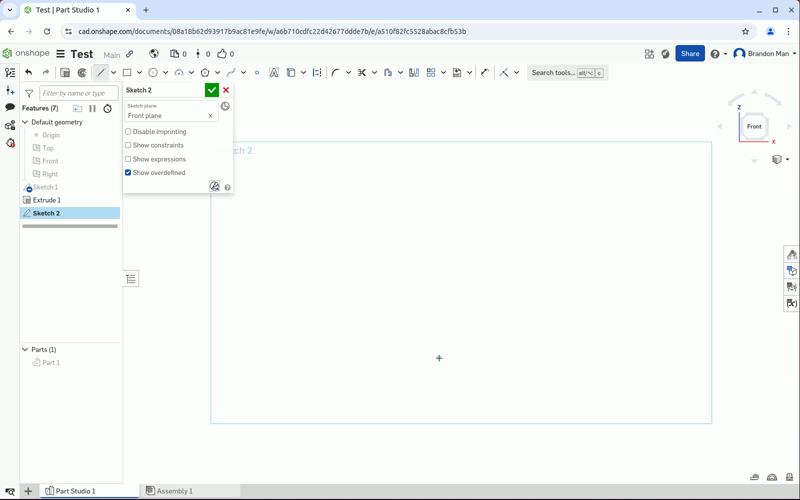
mouse_move(469, 357)
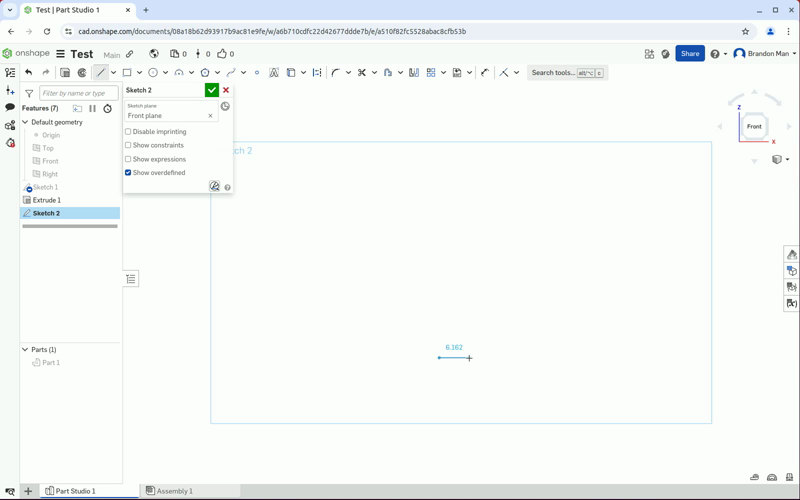
mouse_move(482, 357)
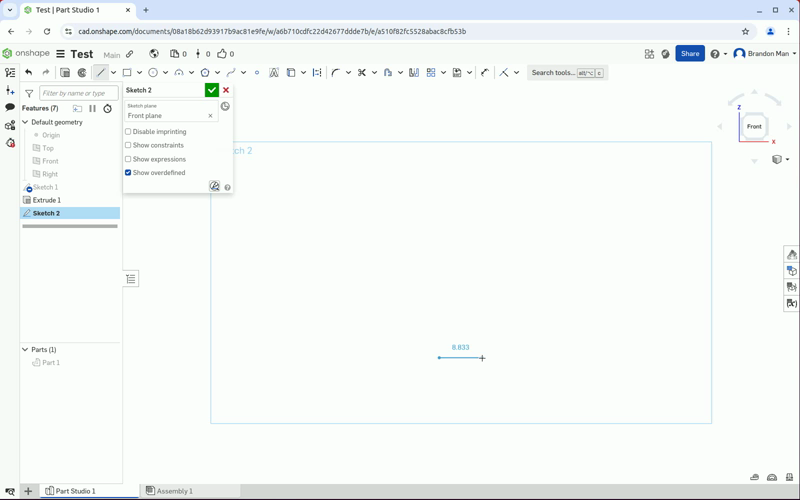
click(482, 357)
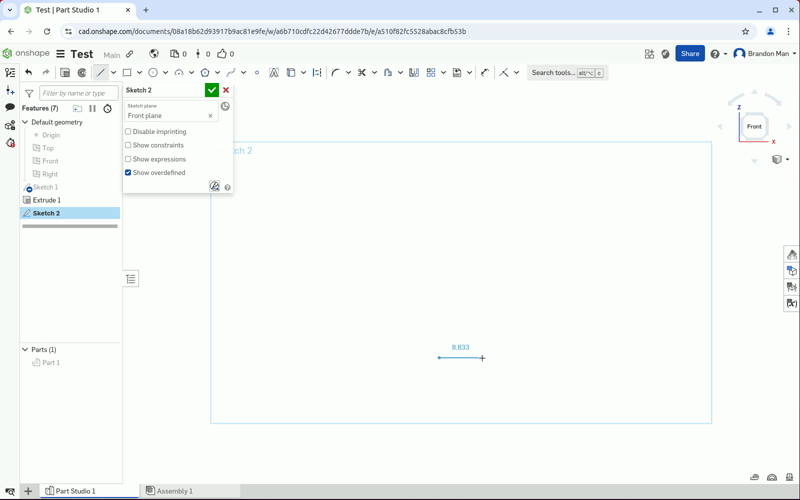
key_up(shift)
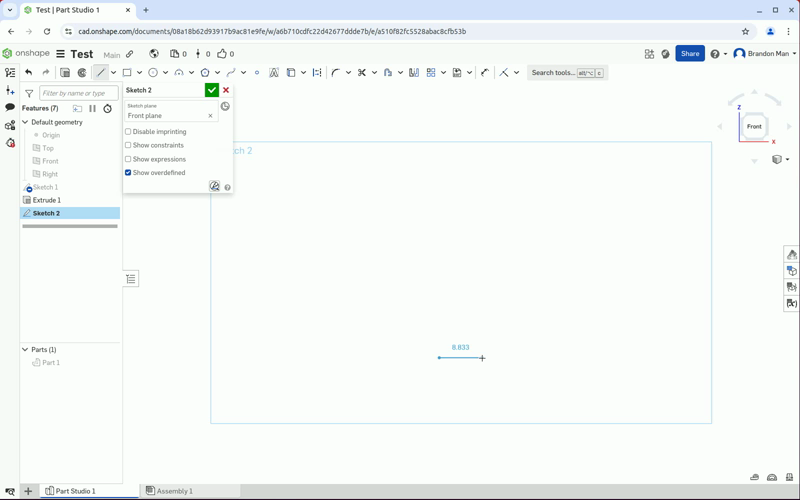
key_down(shift)
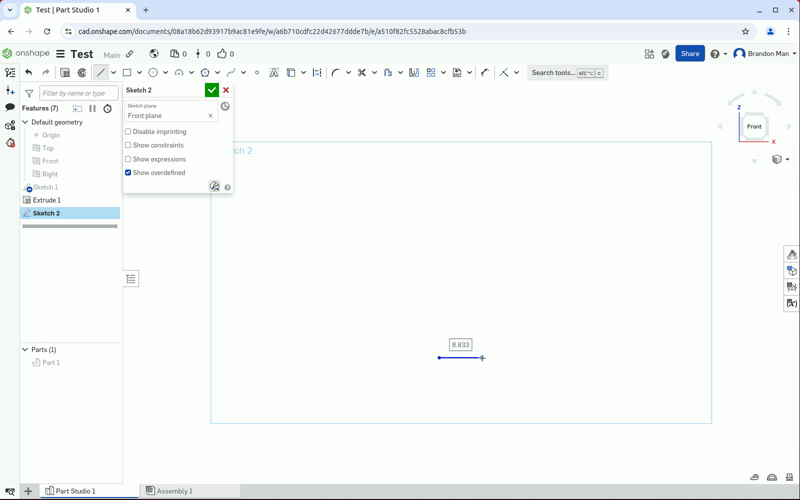
mouse_move(482, 208)
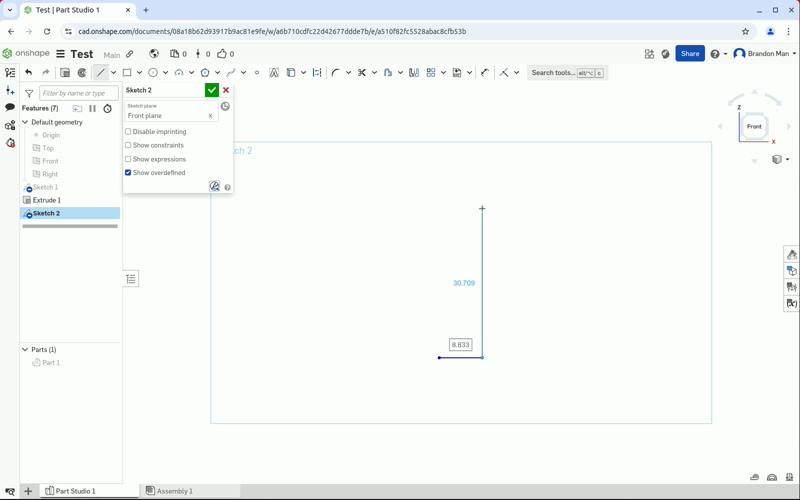
click(482, 208)
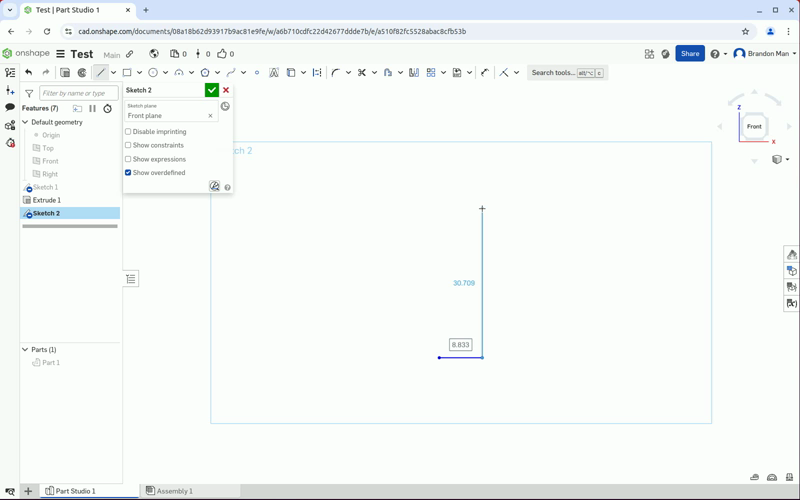
key_up(shift)
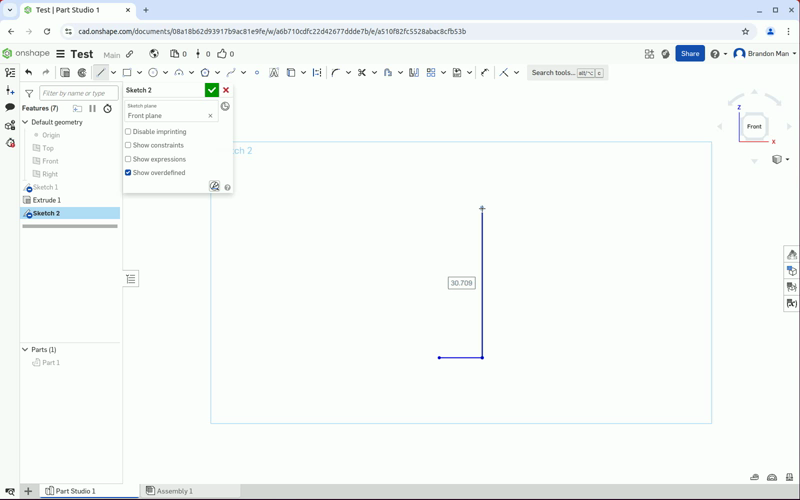
key_down(shift)
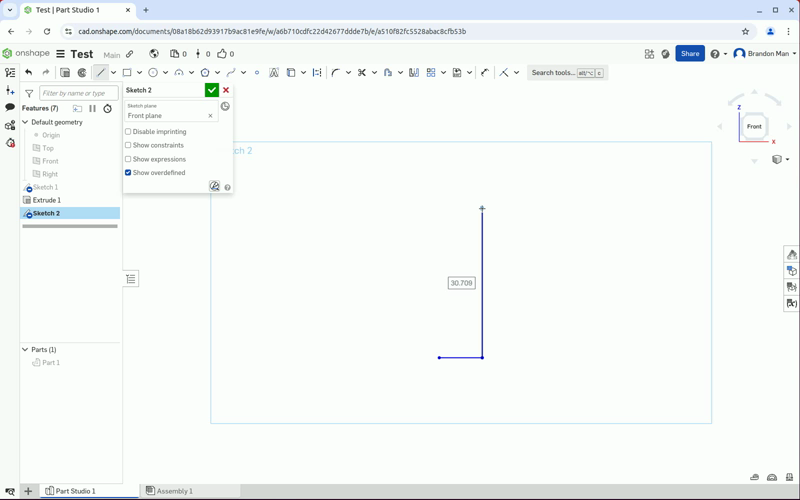
mouse_move(512, 208)
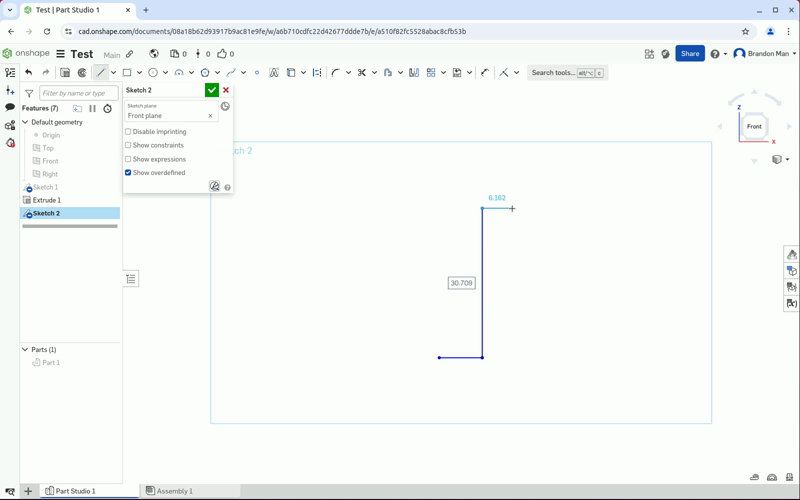
mouse_move(439, 208)
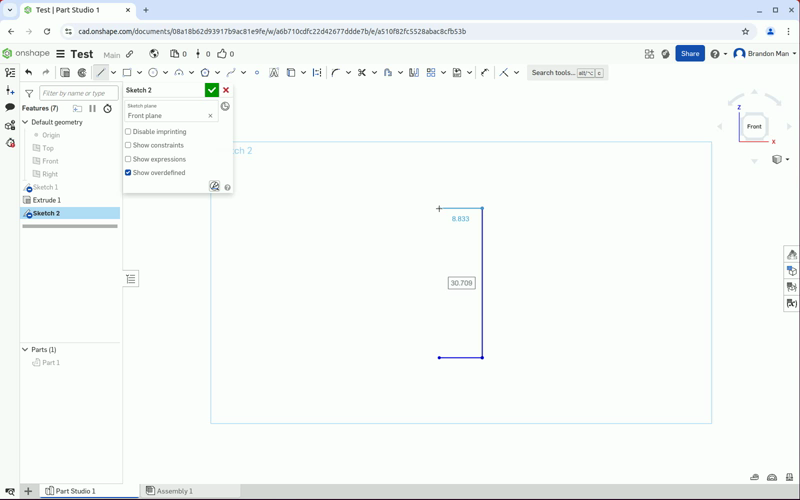
click(439, 208)
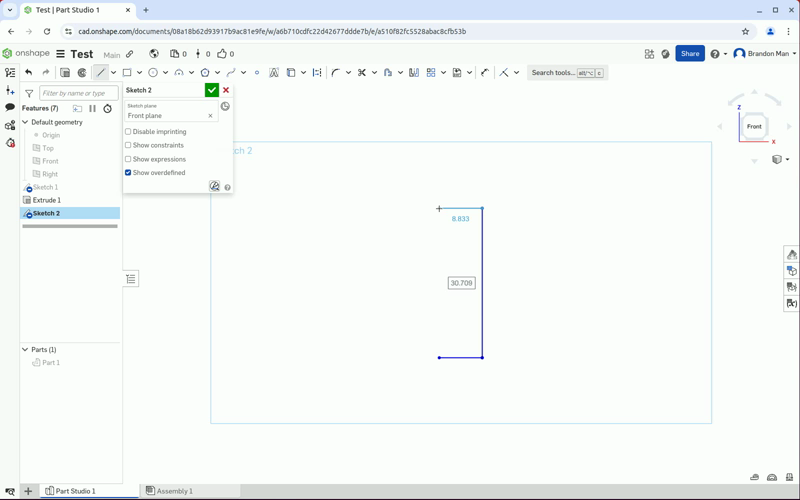
key_up(shift)
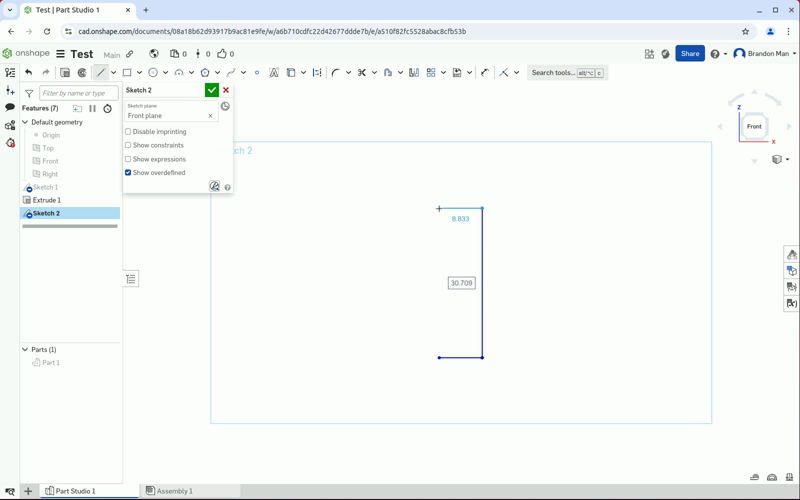
key_down(shift)
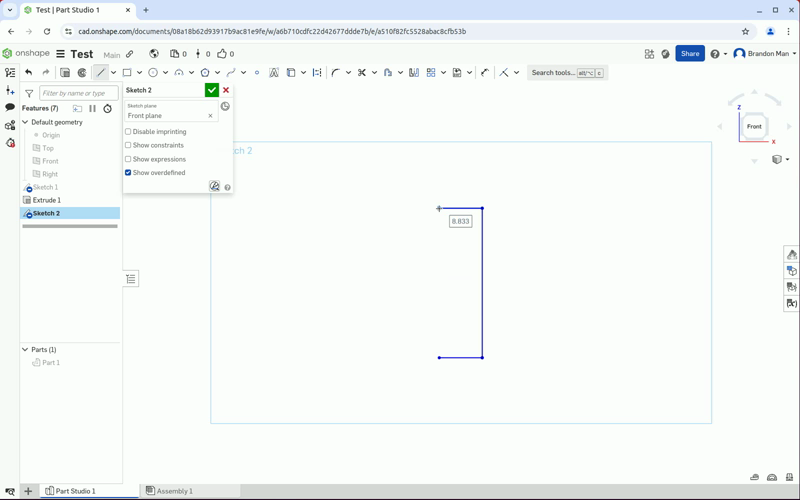
mouse_move(439, 357)
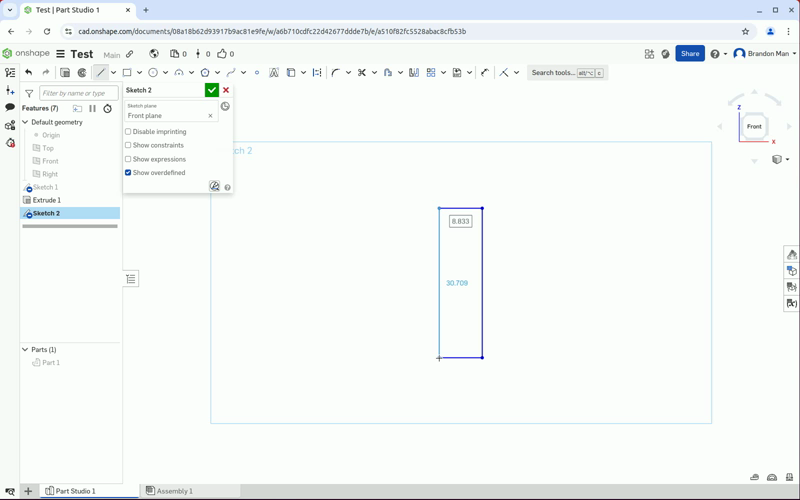
key_up(shift)
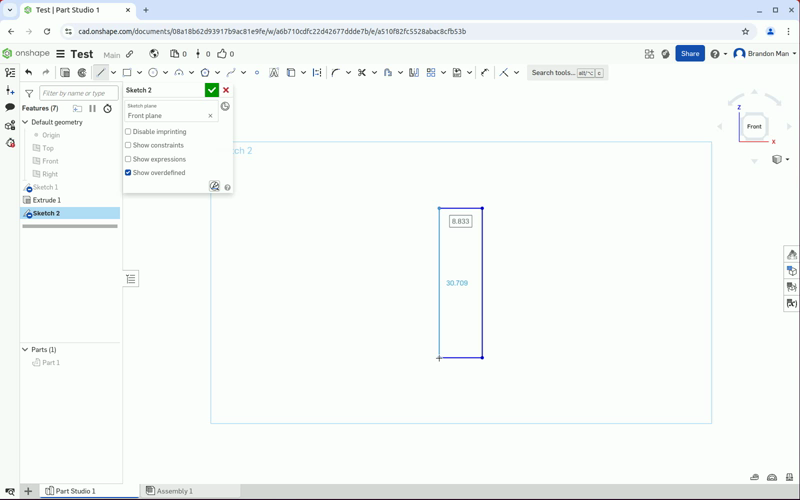
click(439, 357)
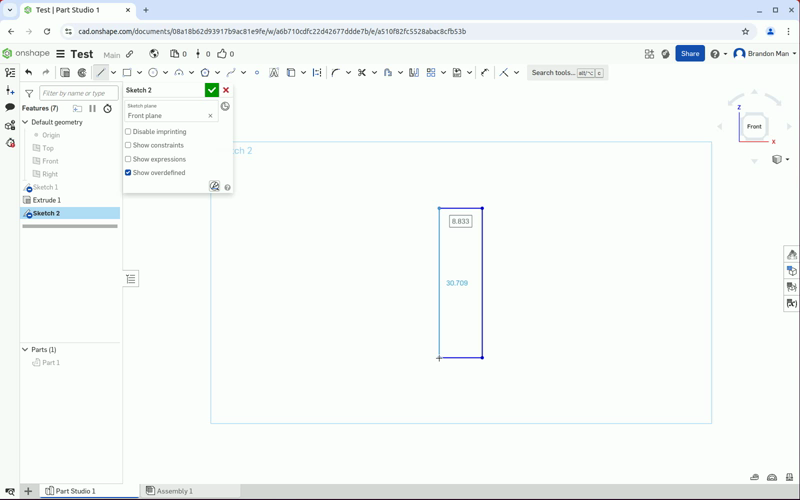
key(esc)
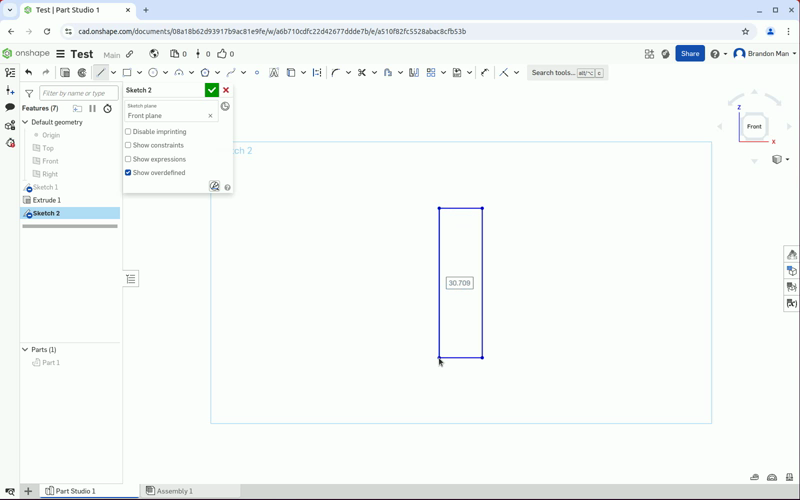
mouse_move(452, 268)
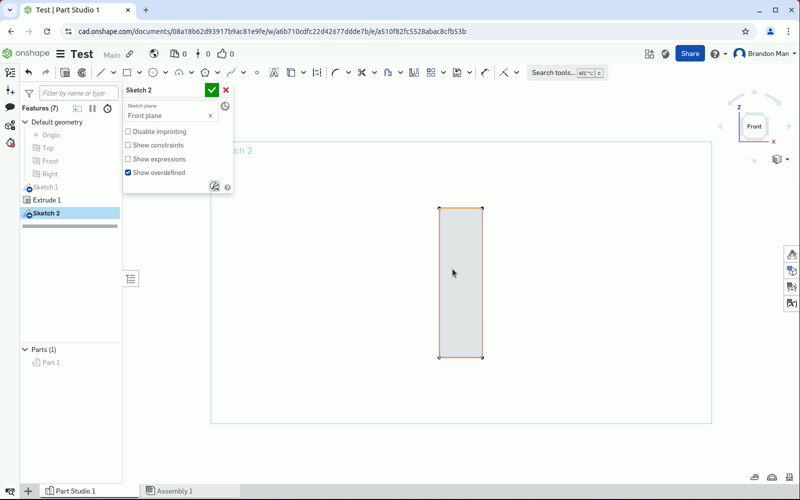
click(452, 268)
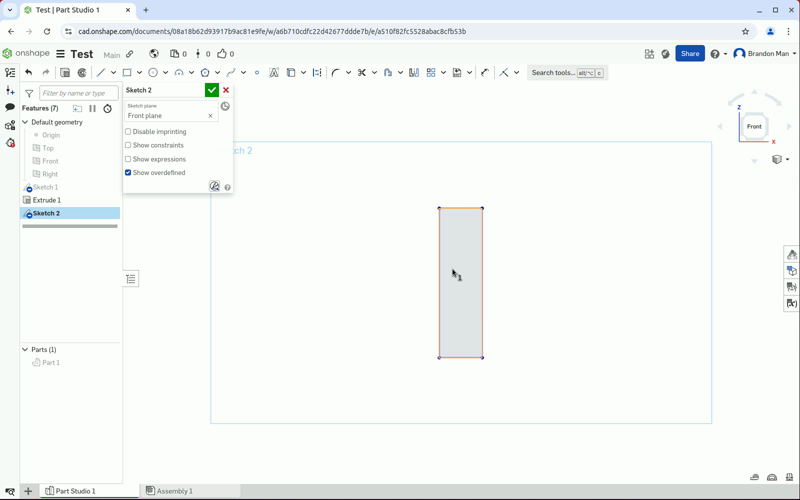
mouse_move(73, 352)
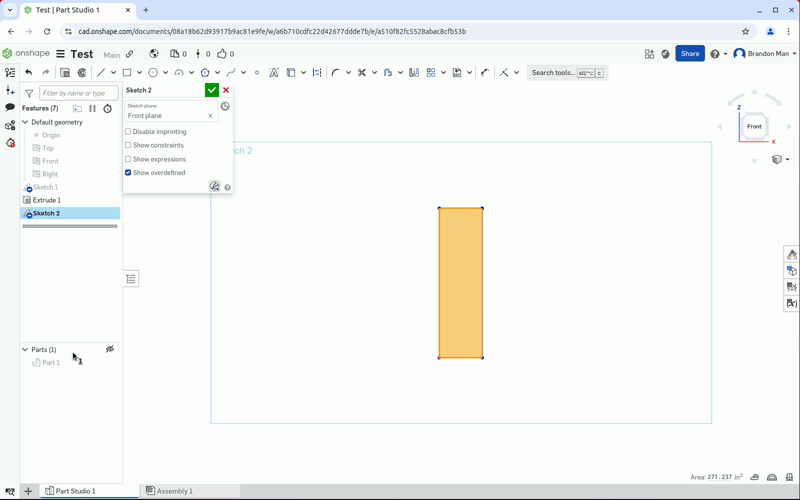
key(shift+y)
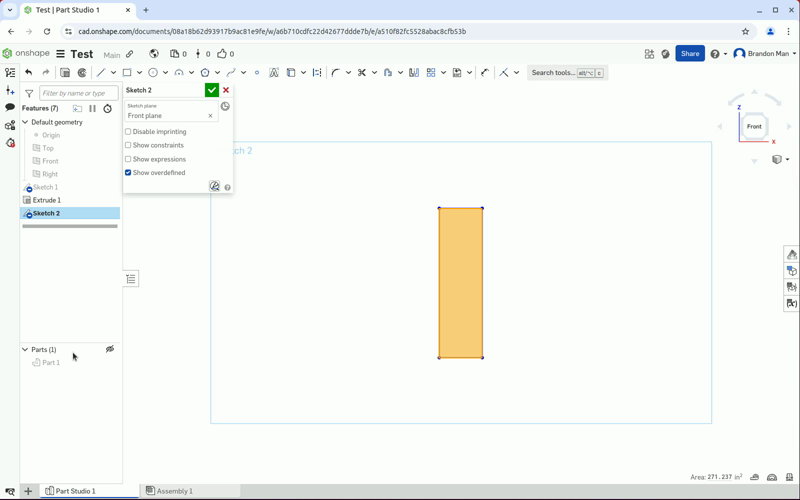
key(shift+e)
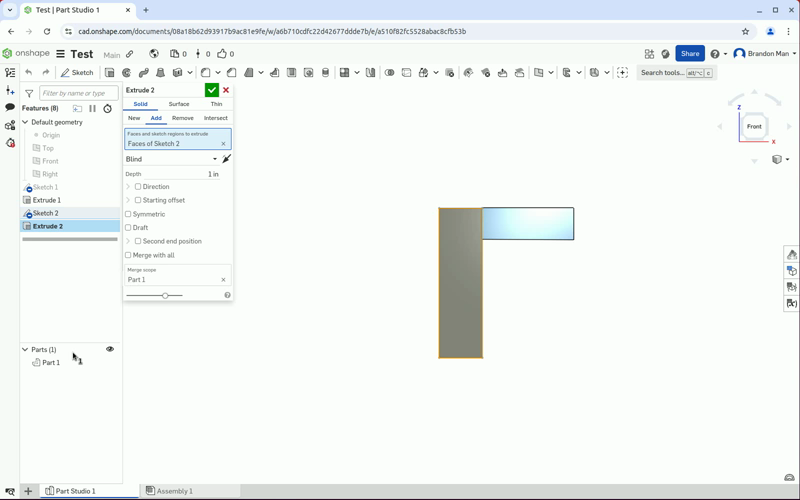
mouse_move(143, 106)
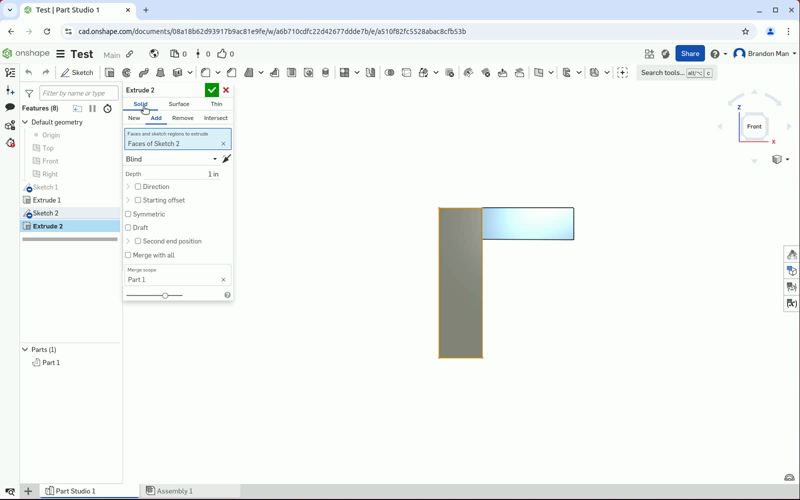
click(143, 106)
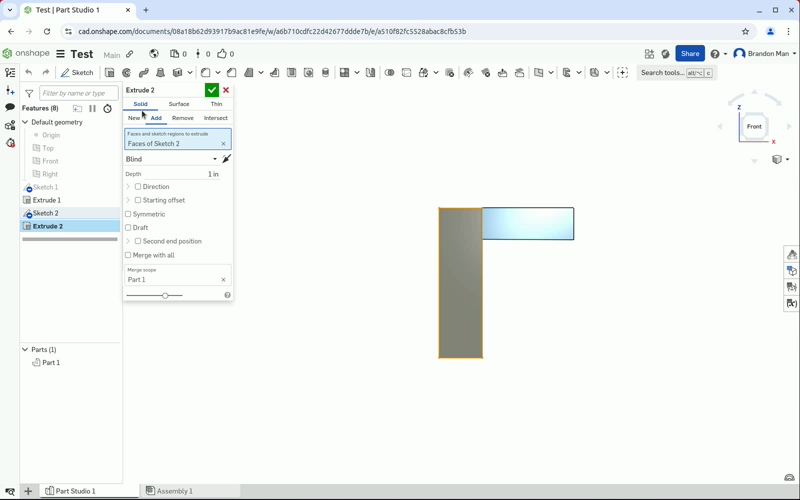
mouse_move(137, 120)
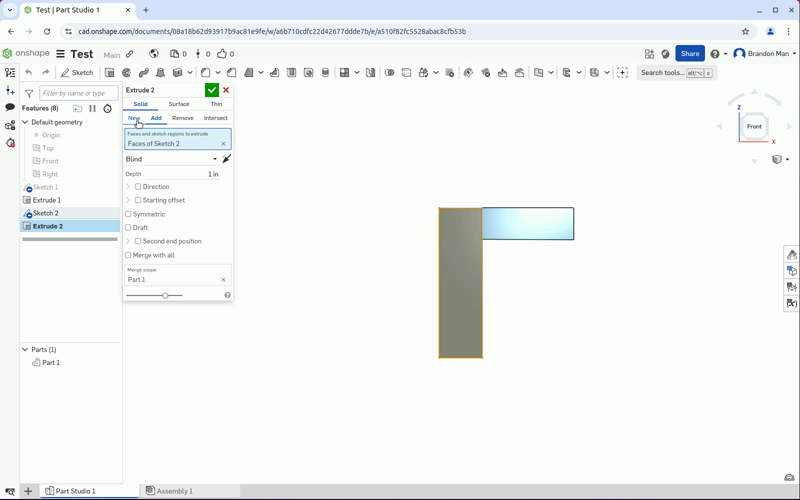
click(137, 120)
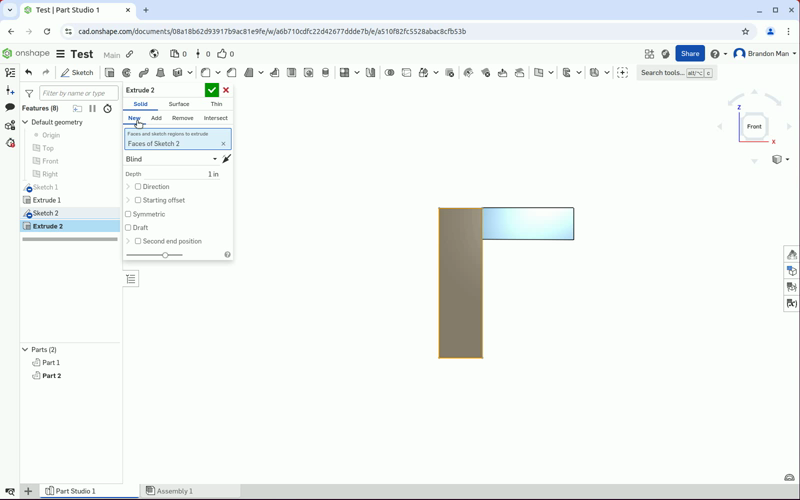
key(tab, 4)
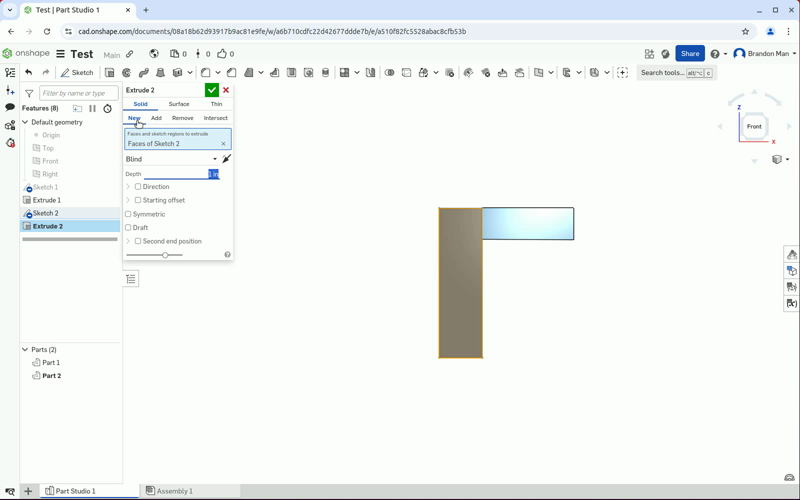
text(4.333)
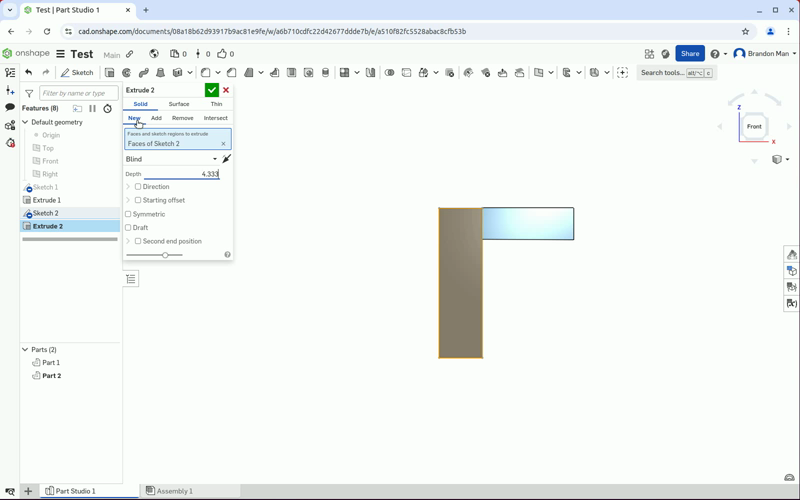
key(enter)
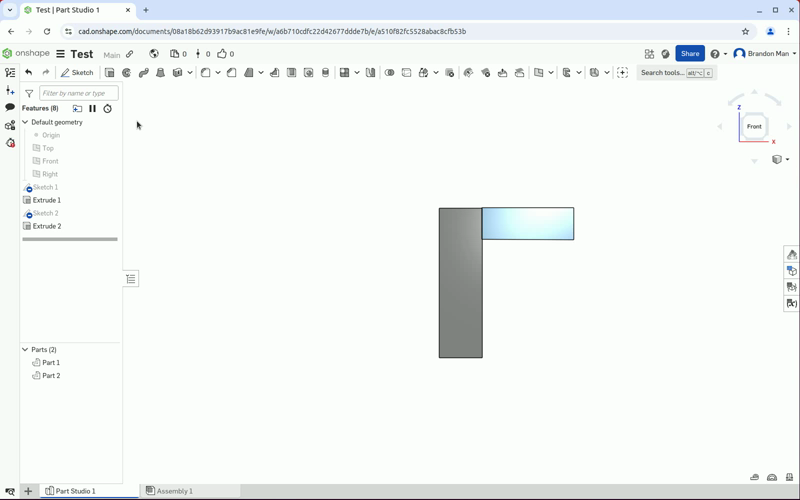
key(shift+h)
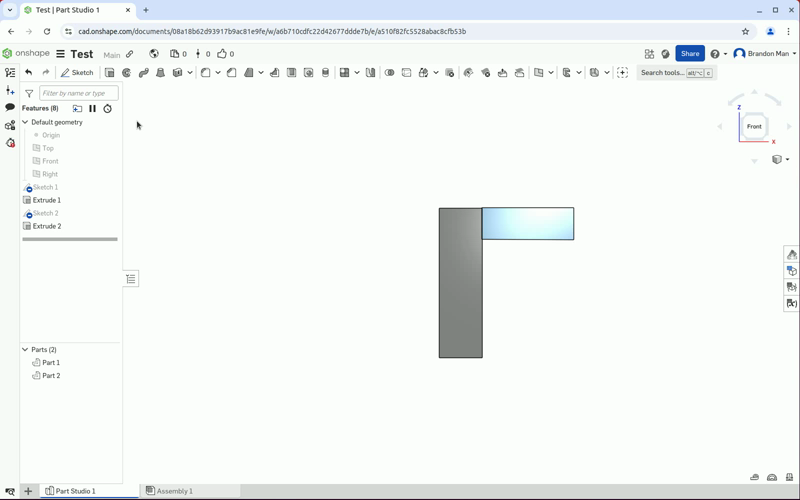
key(shift+h)
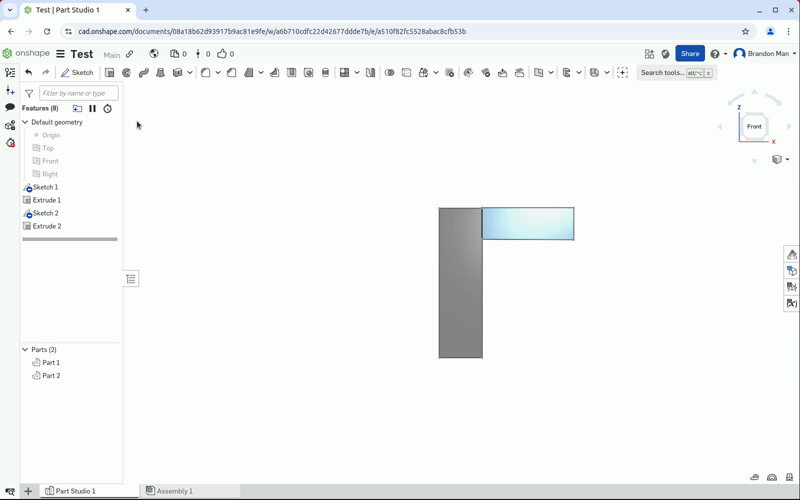
key(shift+7)
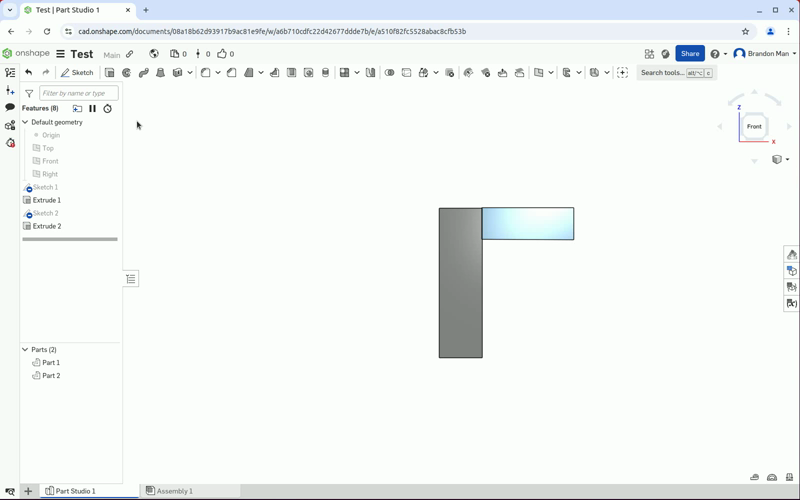
key(left, 2)
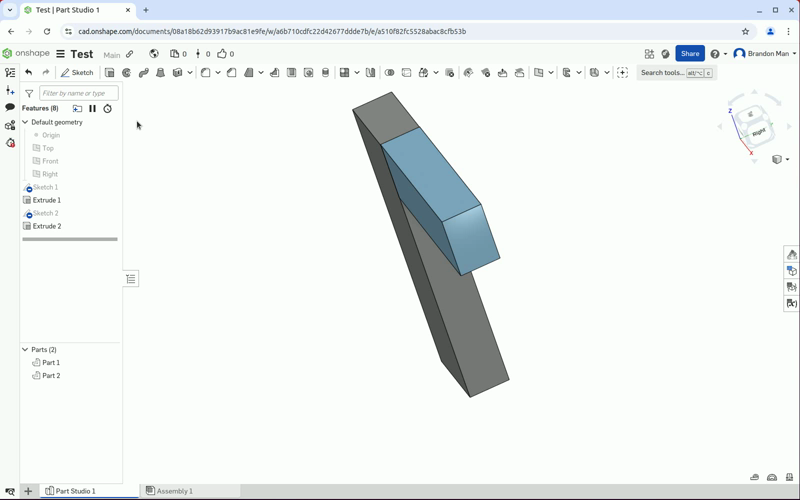
key(down, 2)
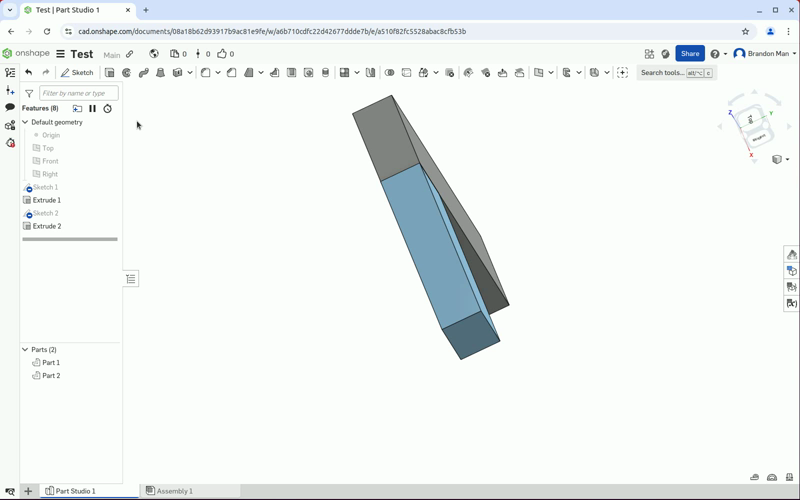
key(up, 2)
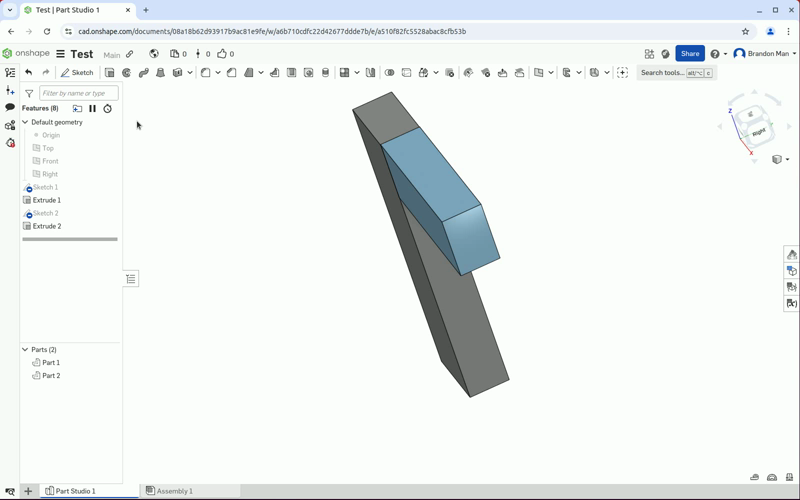
key(right, 2)
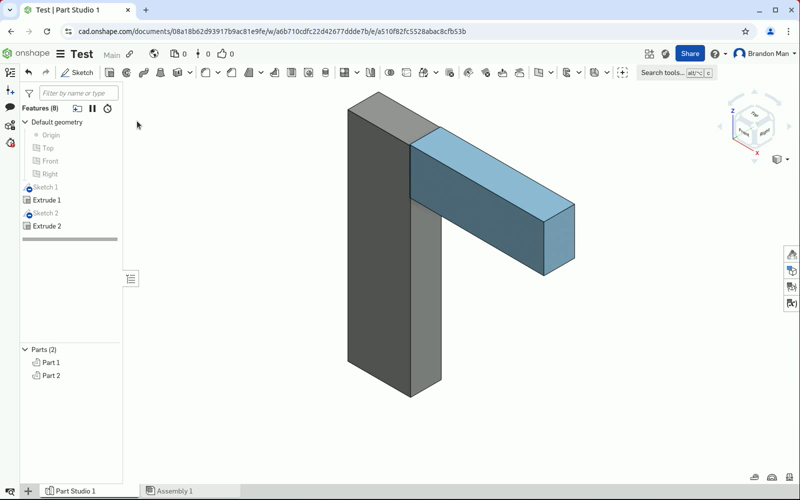
mouse_move(73, 189)
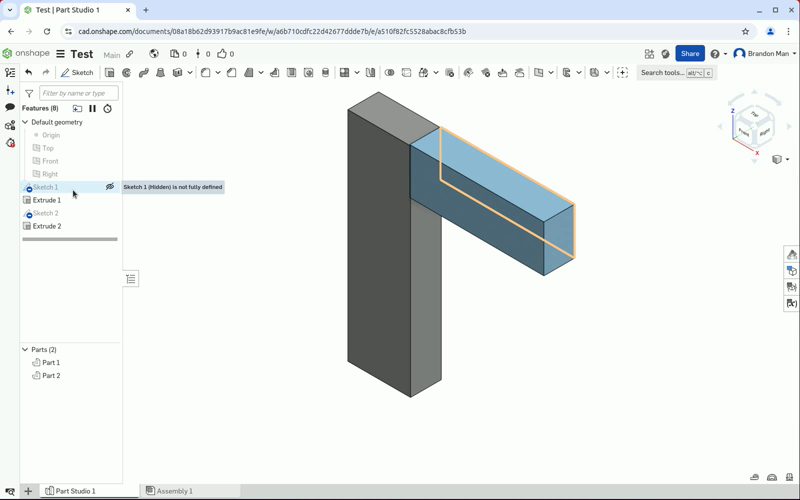
click(73, 189)